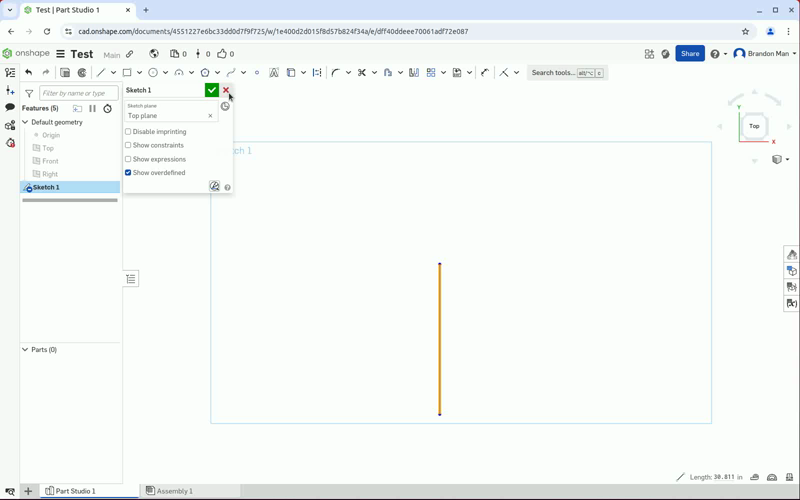
key(shift+h)
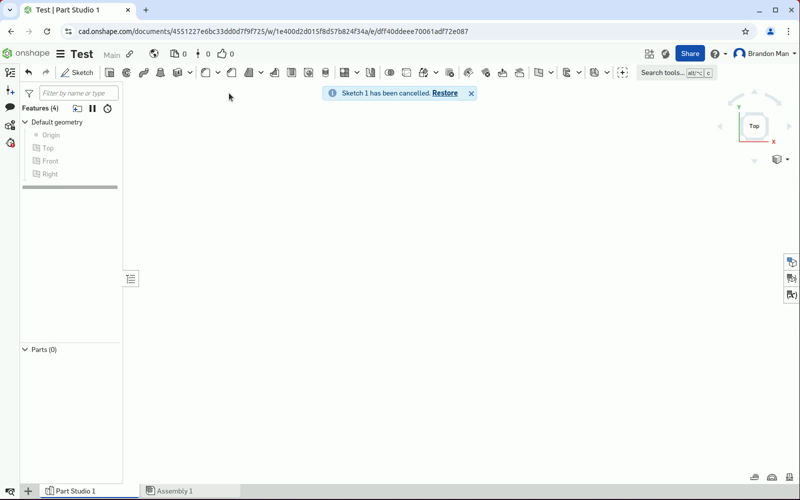
mouse_move(73, 352)
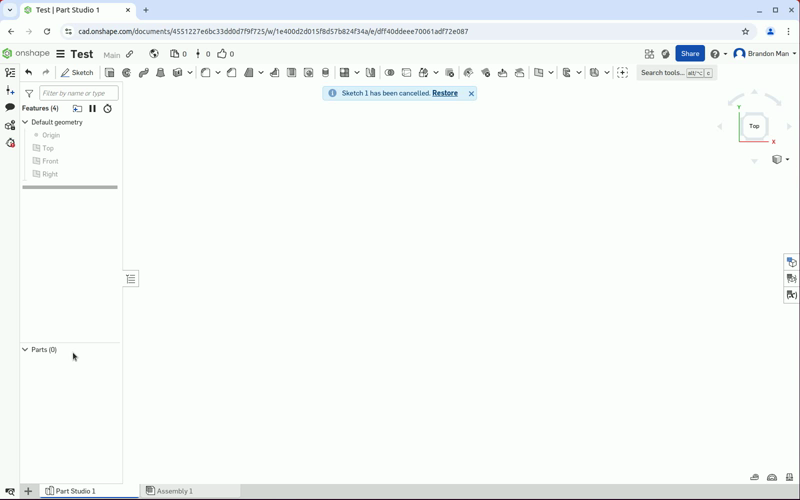
key(y)
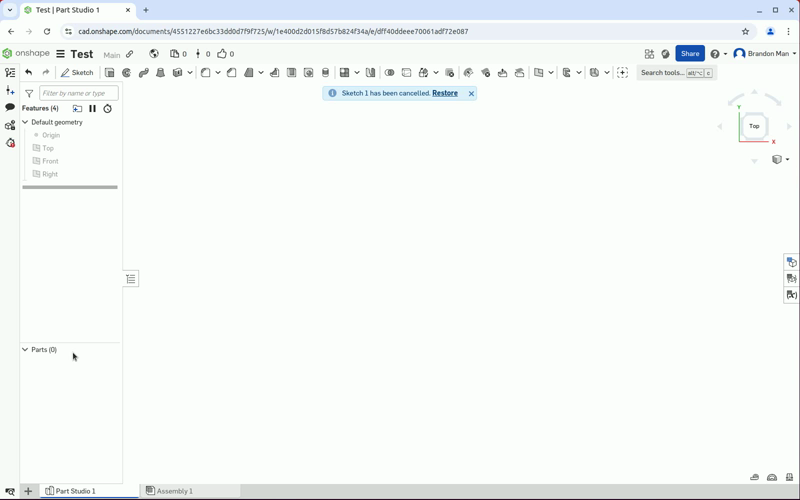
key(shift+p)
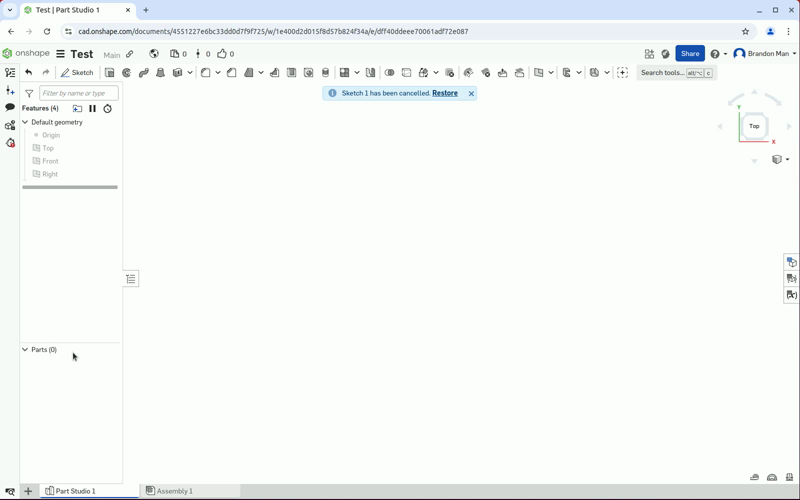
key(space)
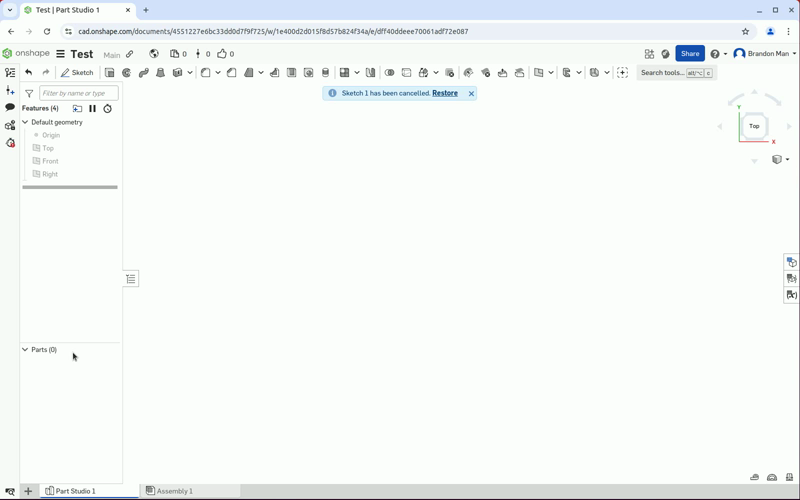
key_down(shift)
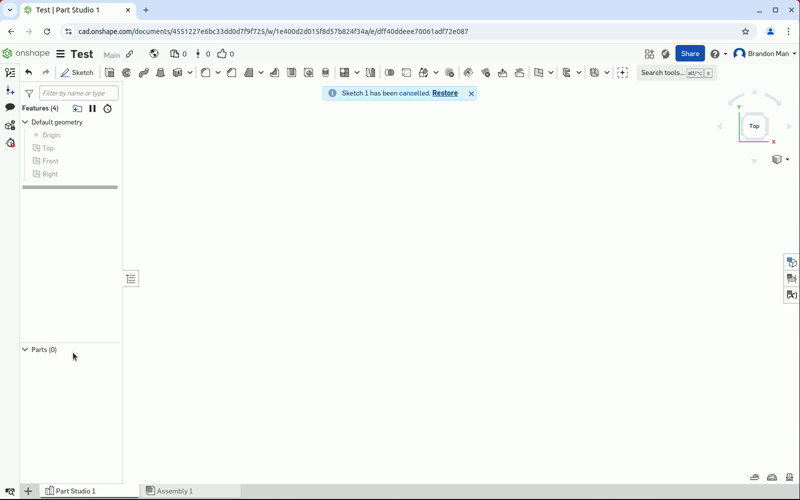
key(up)
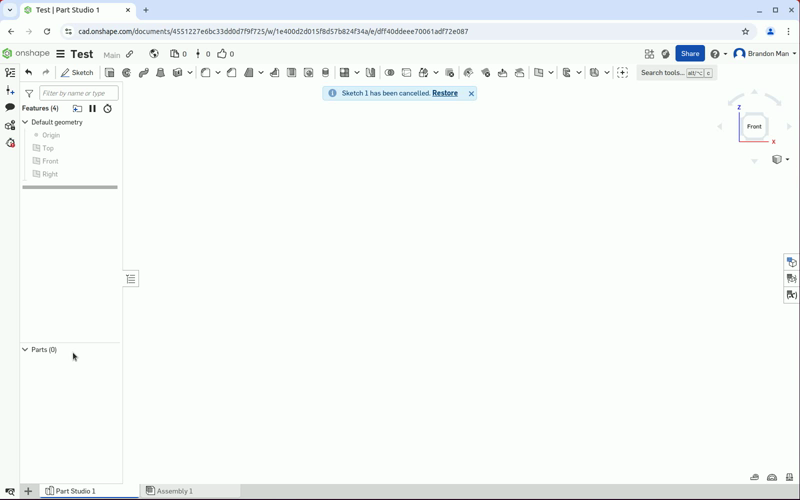
key_up(shift)
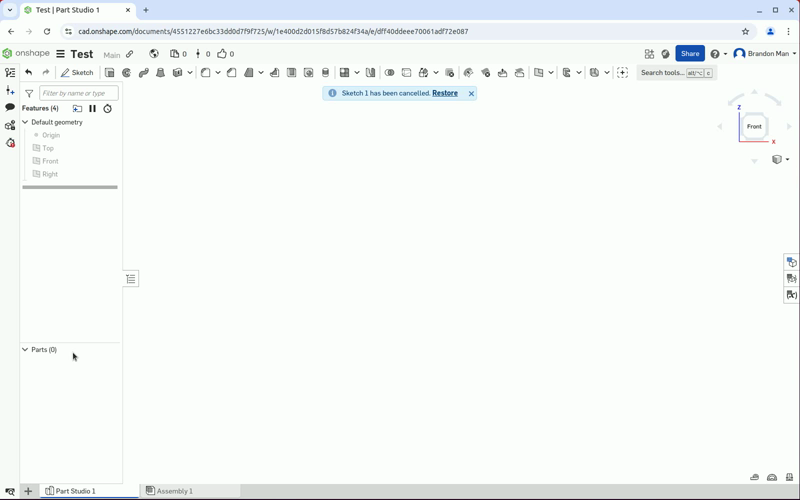
mouse_move(73, 352)
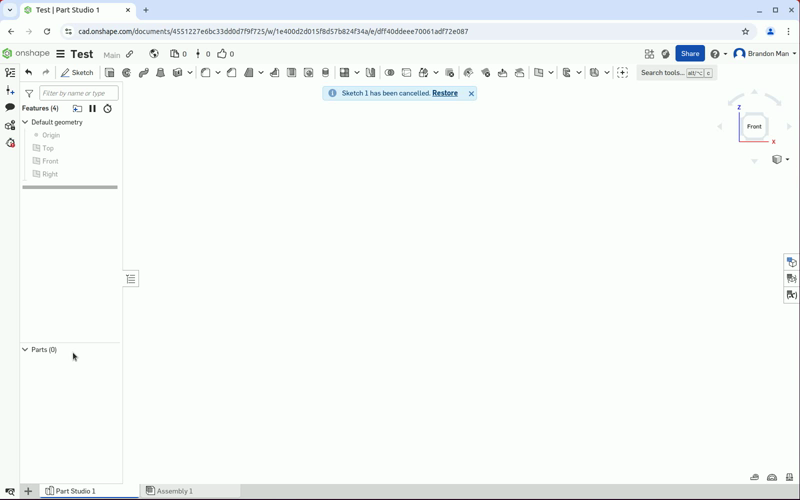
key(shift+y)
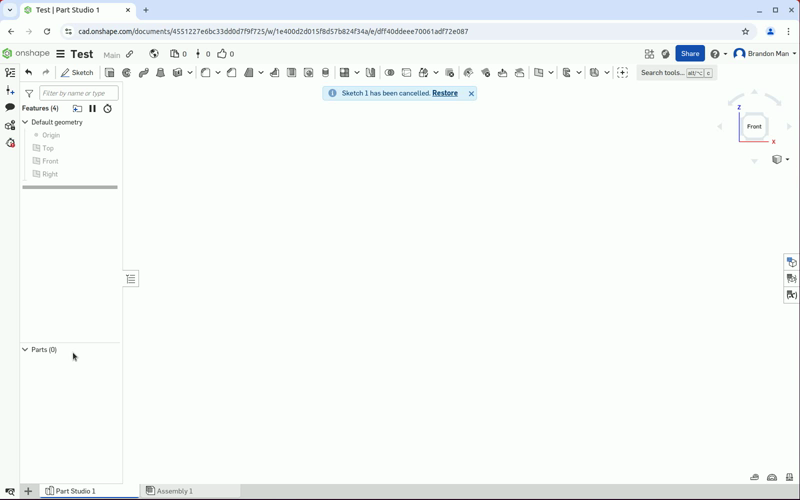
key(shift+s)
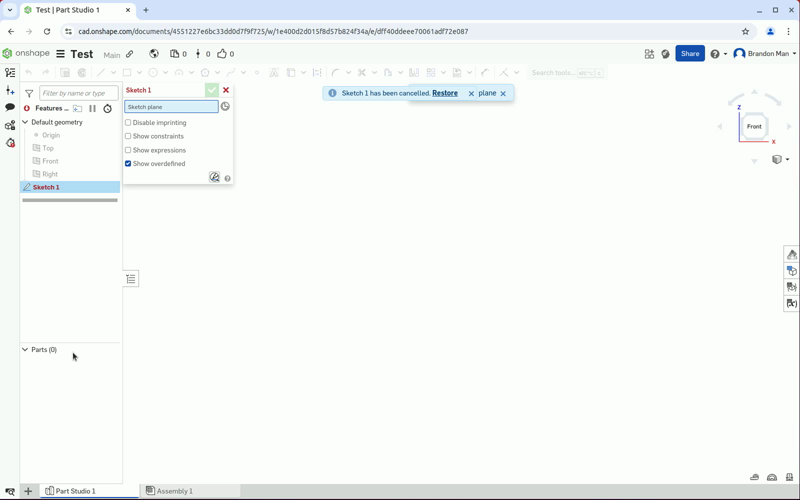
mouse_move(73, 163)
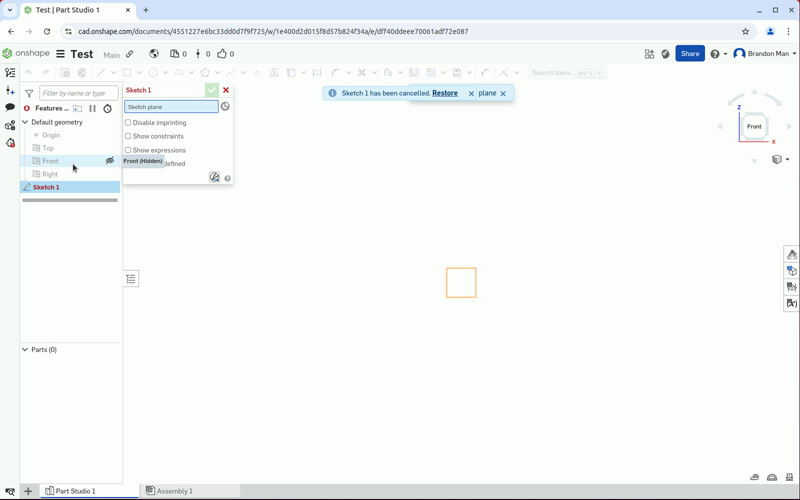
click(73, 163)
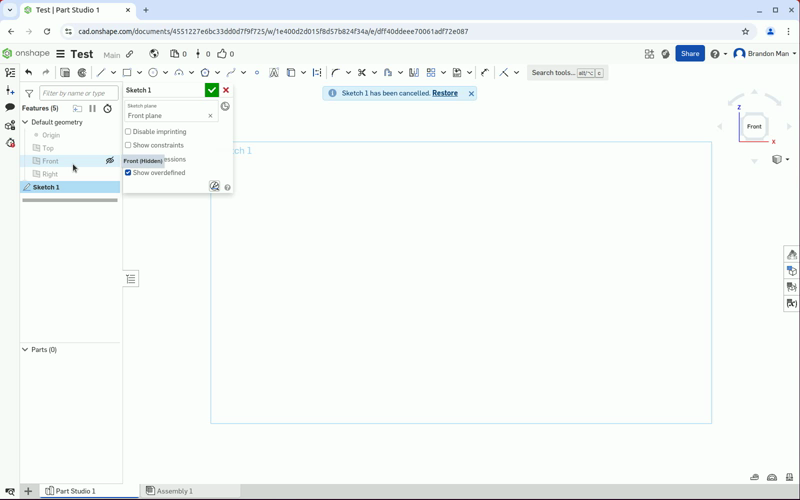
mouse_move(73, 352)
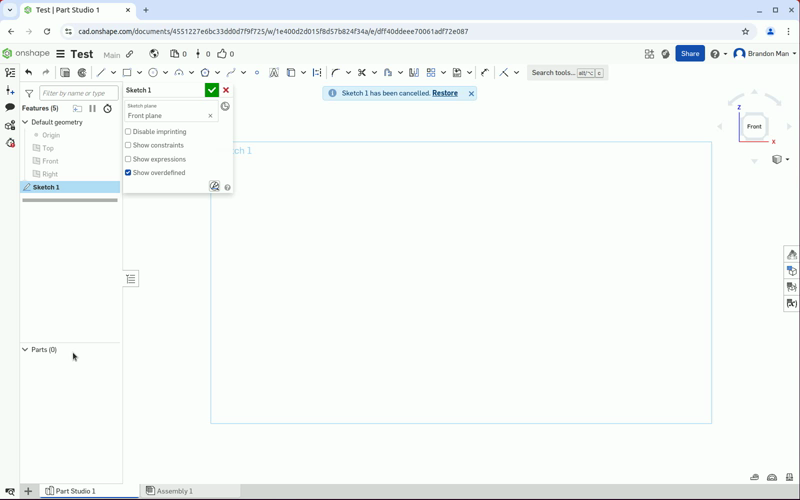
key(y)
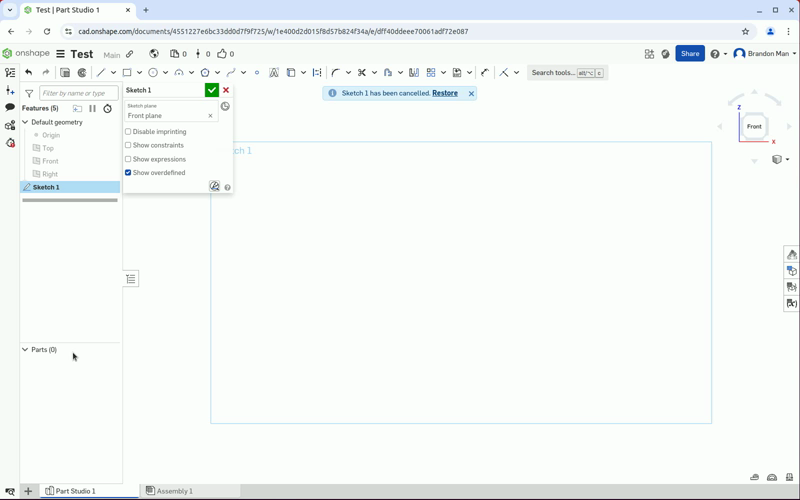
key(c)
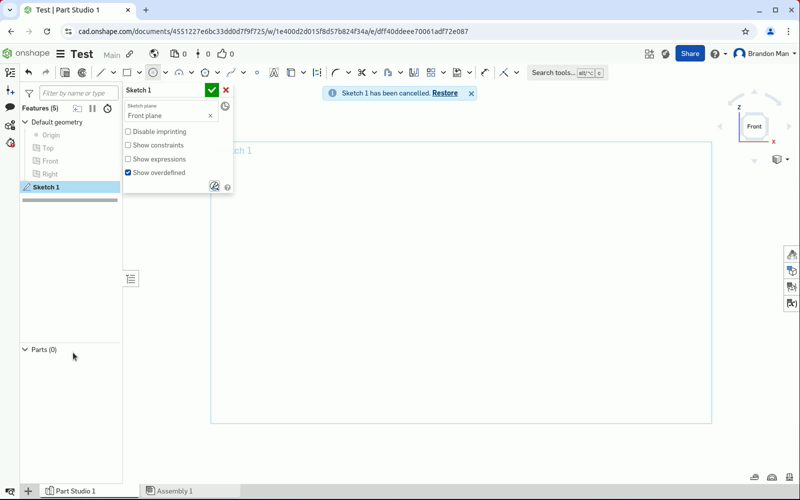
key_down(shift)
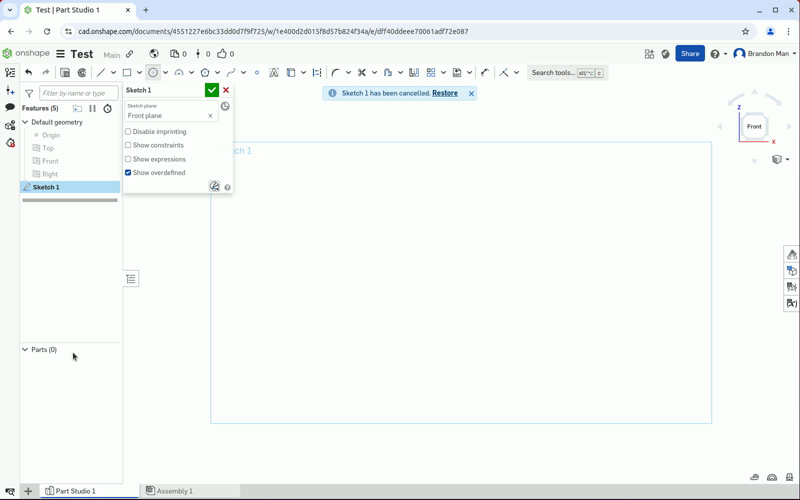
mouse_move(553, 370)
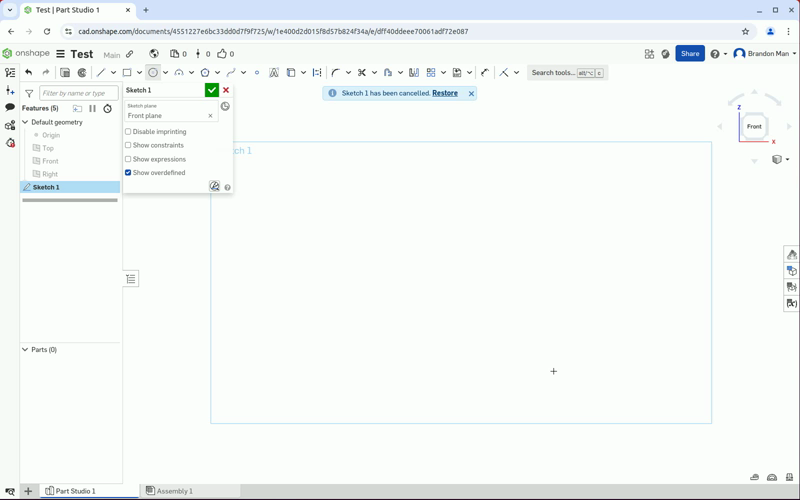
click(553, 370)
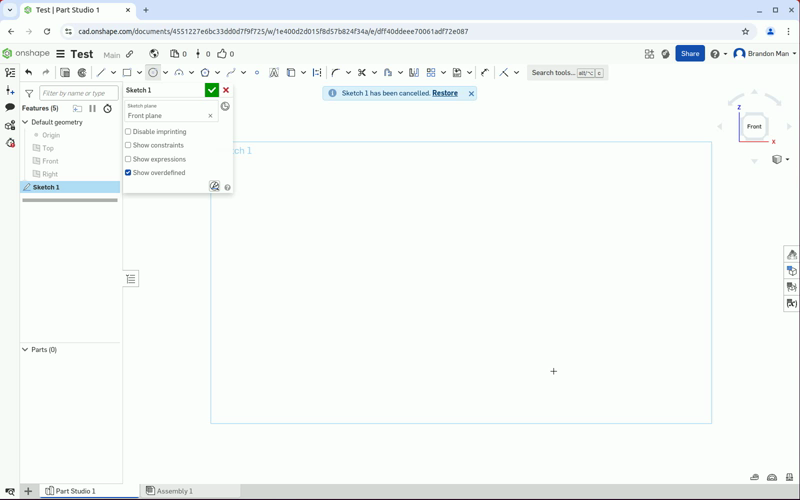
key_up(shift)
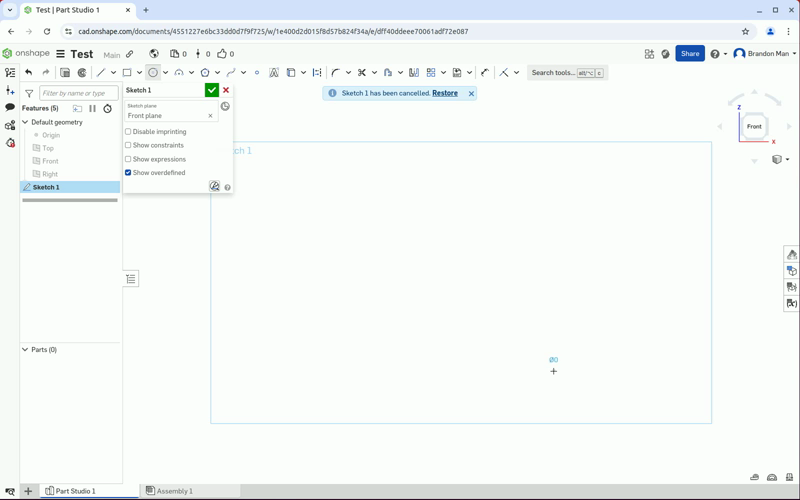
mouse_move(574, 370)
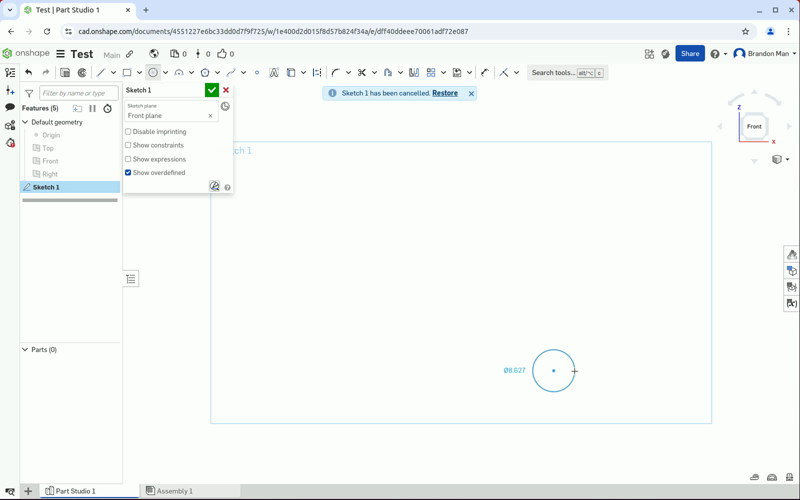
click(574, 370)
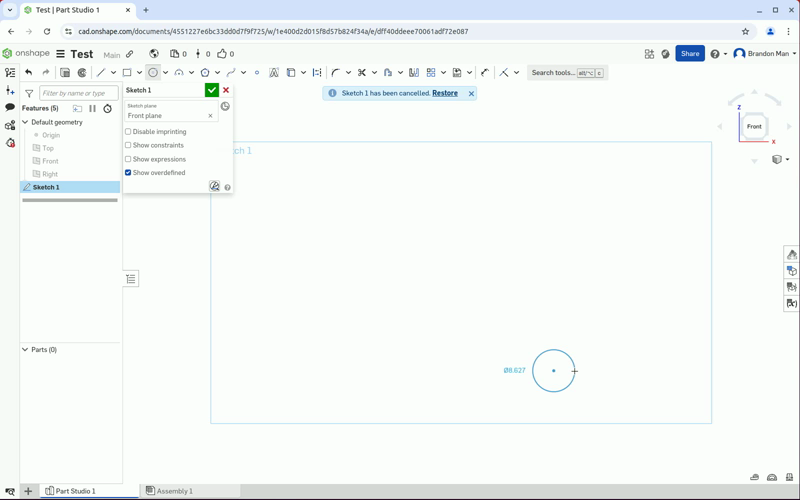
key(esc)
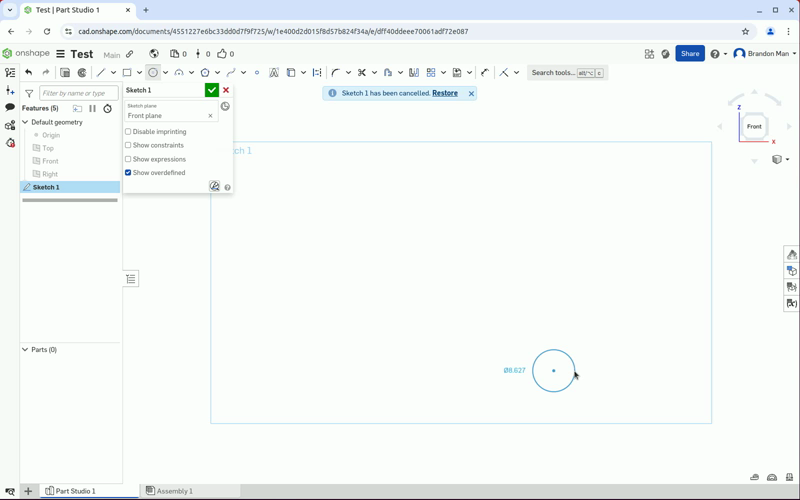
key(c)
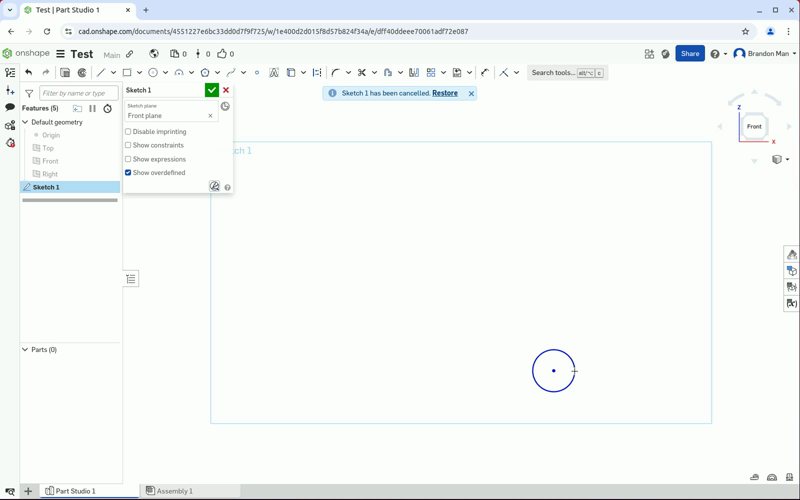
key_down(shift)
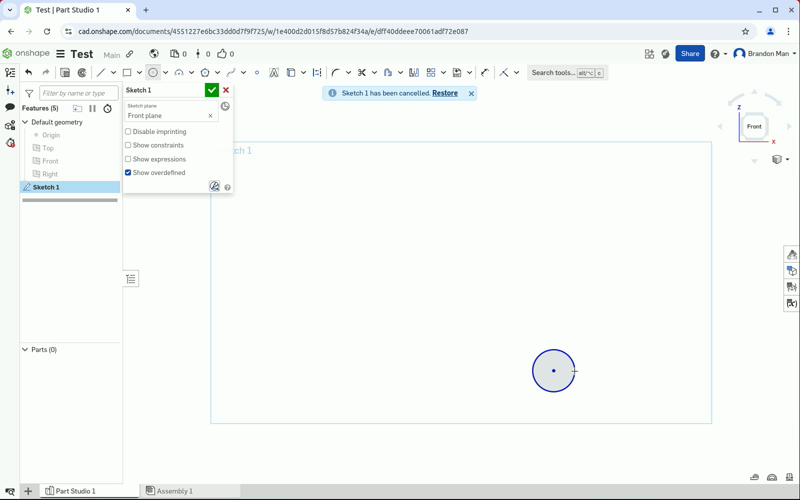
mouse_move(553, 370)
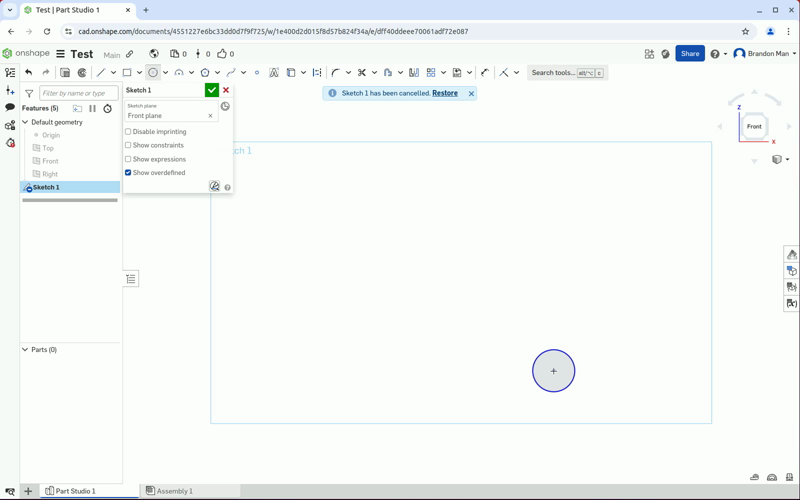
click(553, 370)
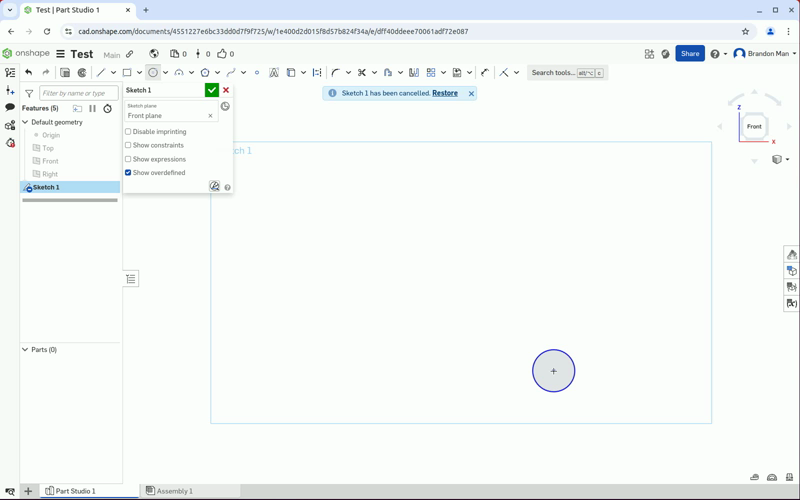
key_up(shift)
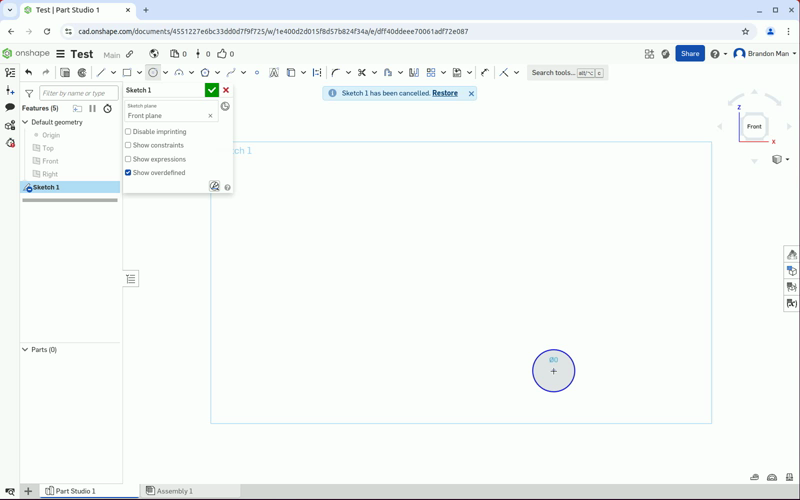
mouse_move(558, 370)
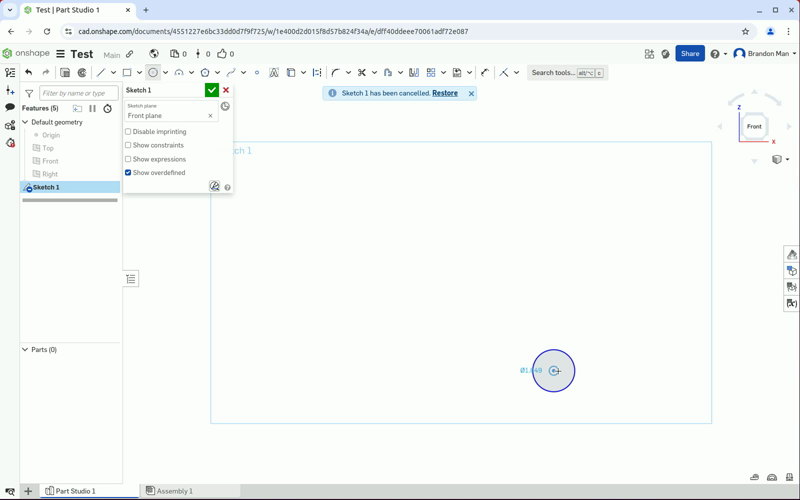
click(558, 370)
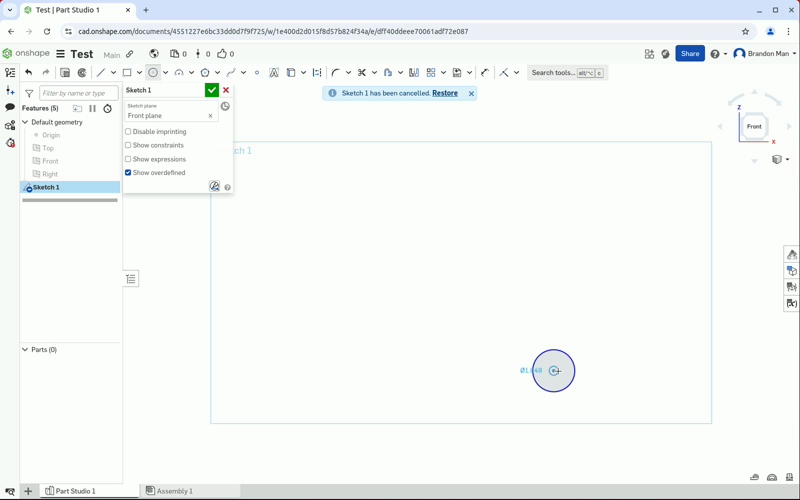
key(esc)
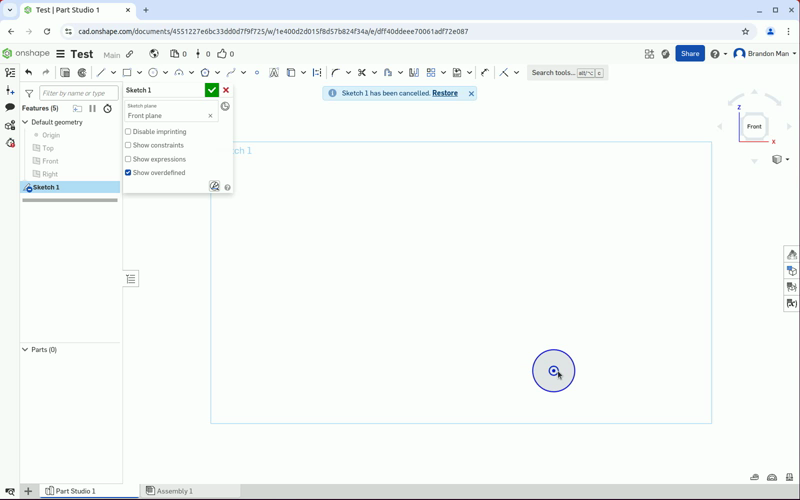
mouse_move(551, 380)
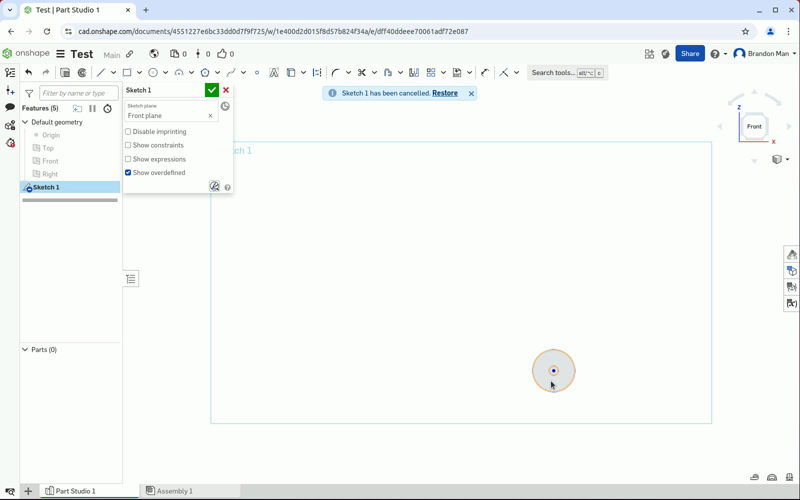
scroll(6)
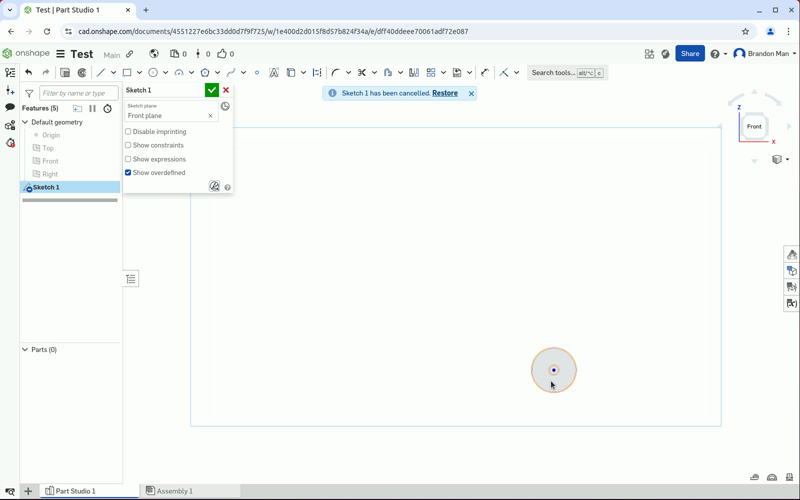
scroll(6)
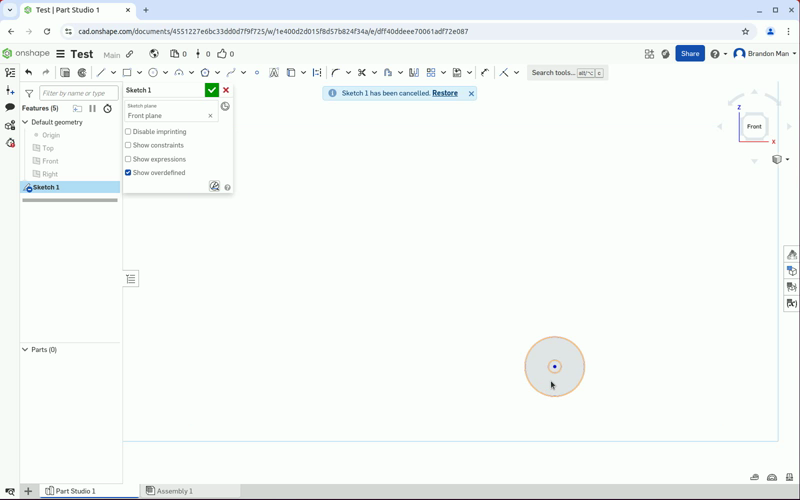
scroll(6)
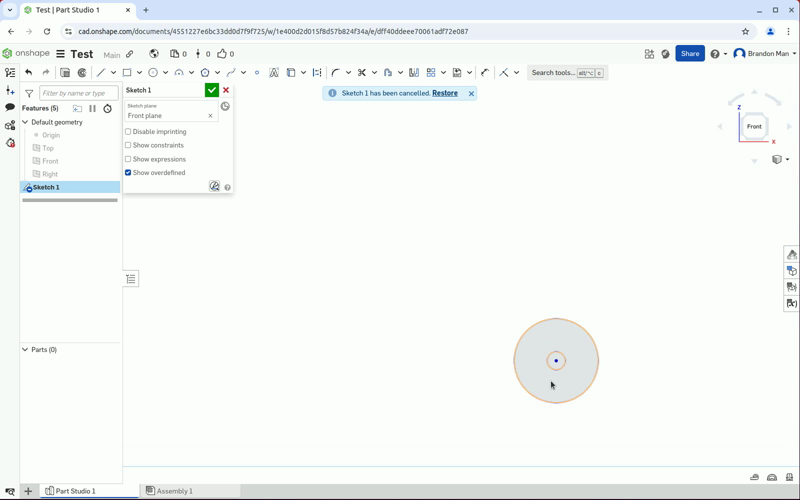
scroll(6)
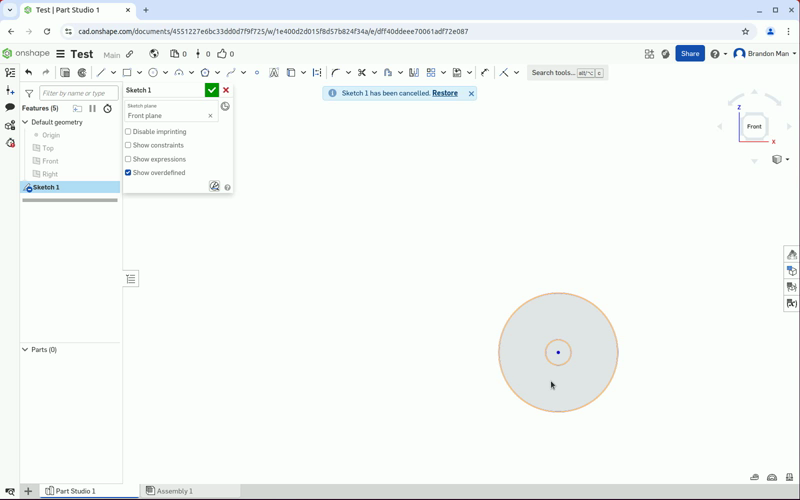
scroll(6)
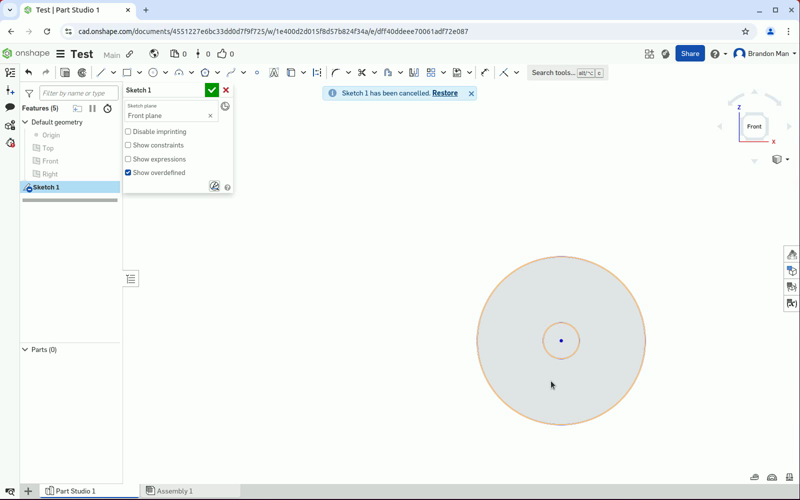
scroll(6)
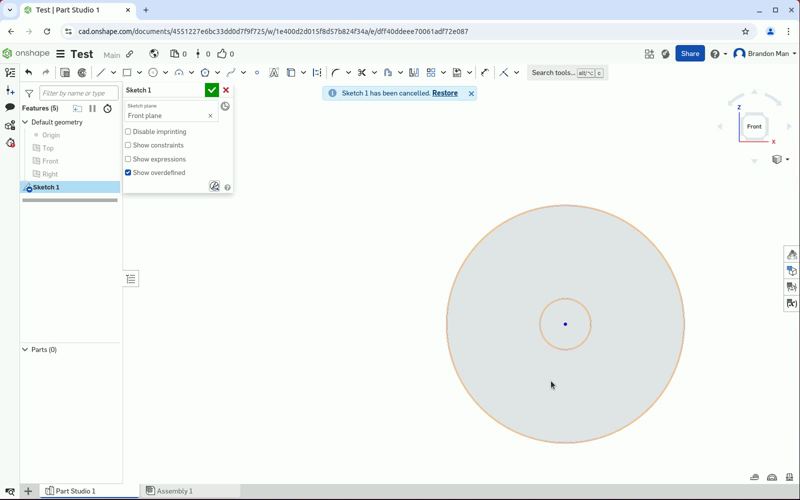
scroll(6)
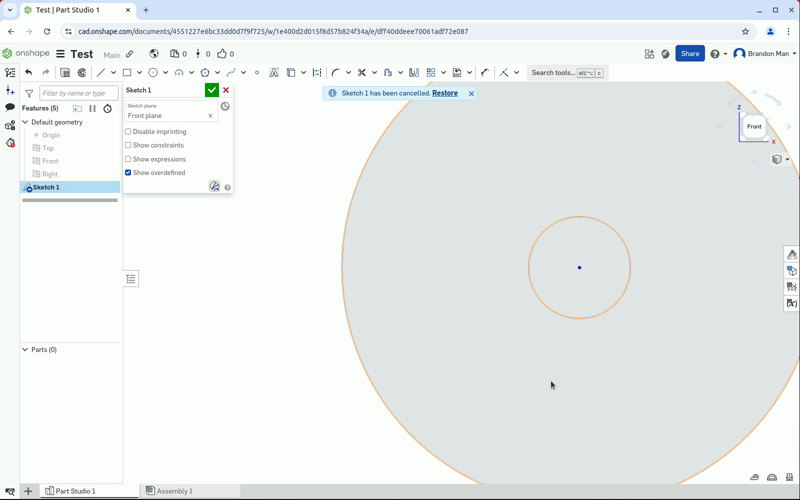
click(551, 380)
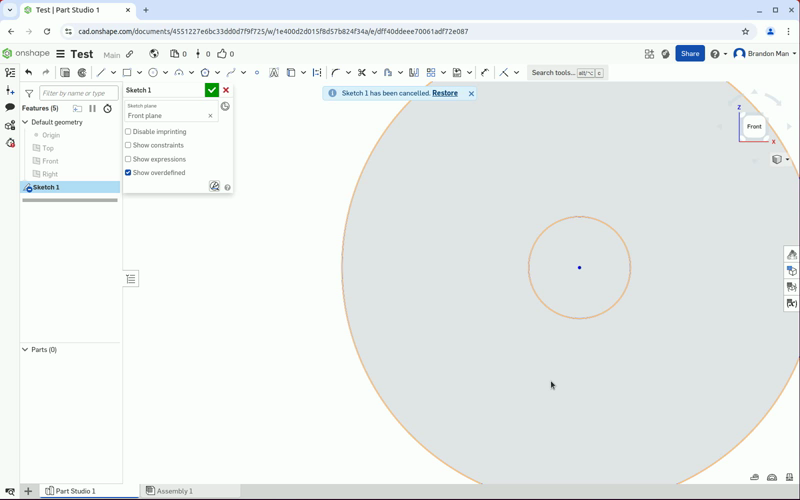
scroll(-6)
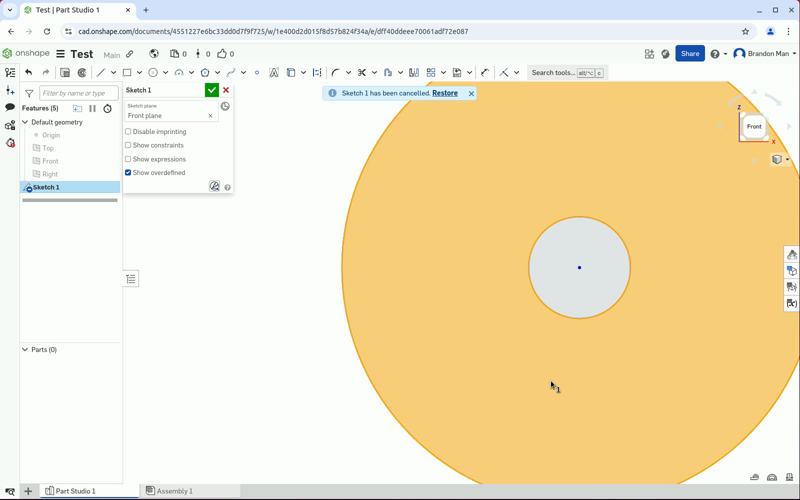
scroll(-6)
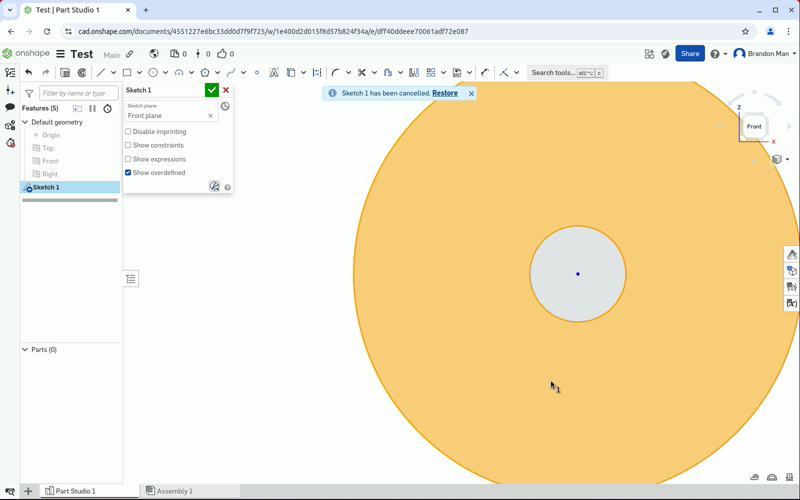
scroll(-6)
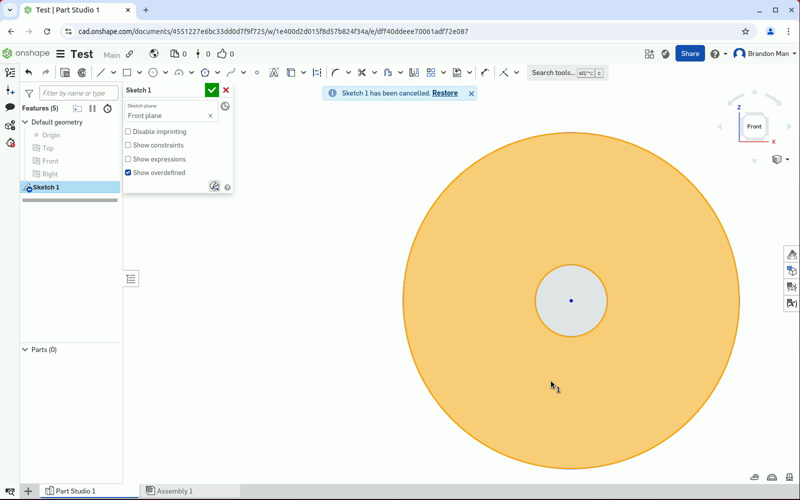
scroll(-6)
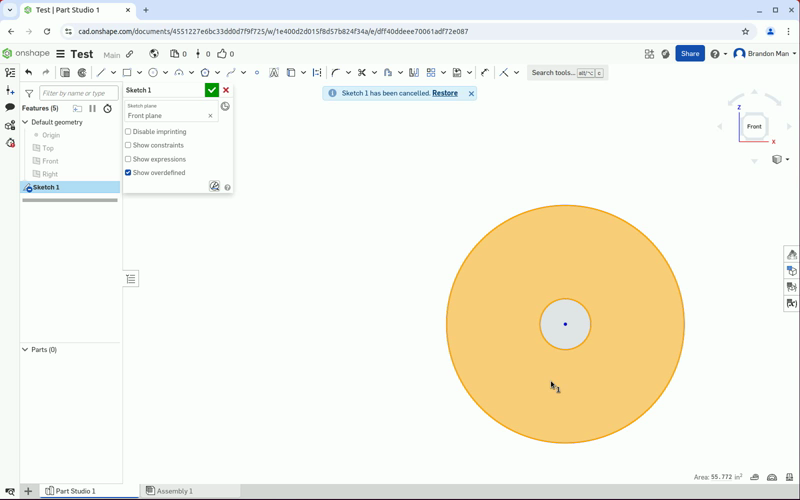
scroll(-6)
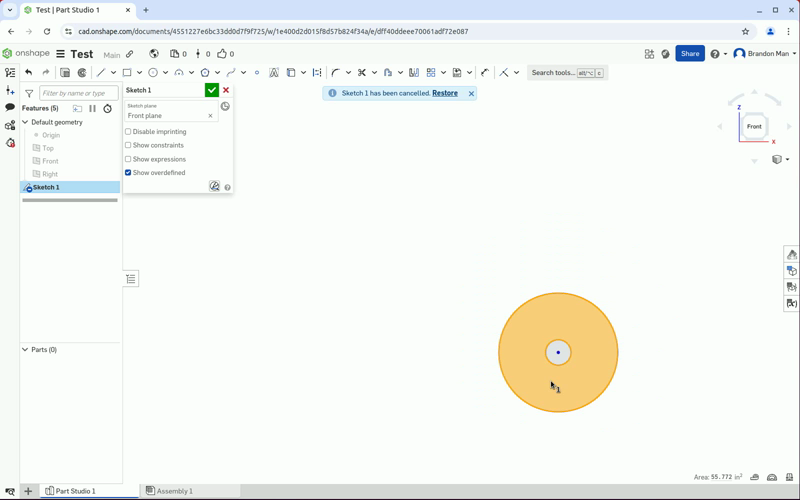
scroll(-6)
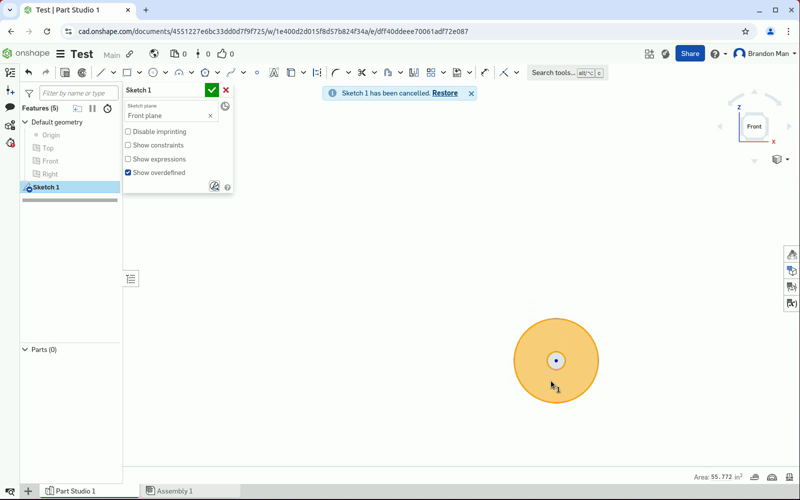
scroll(-6)
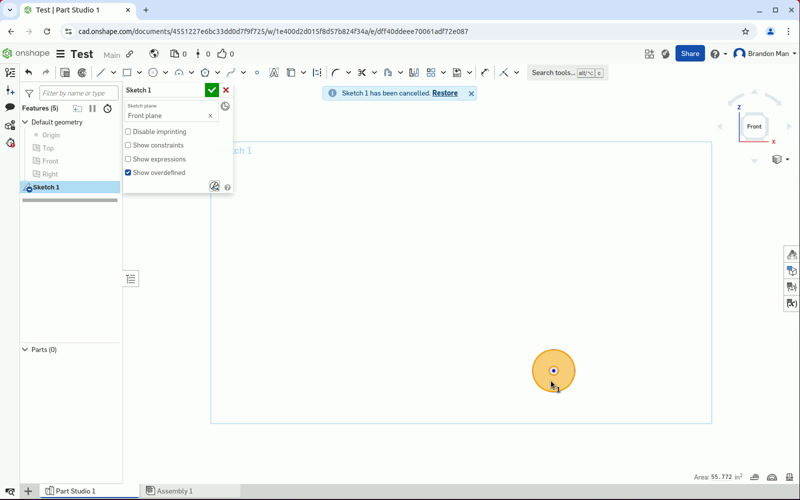
mouse_move(73, 352)
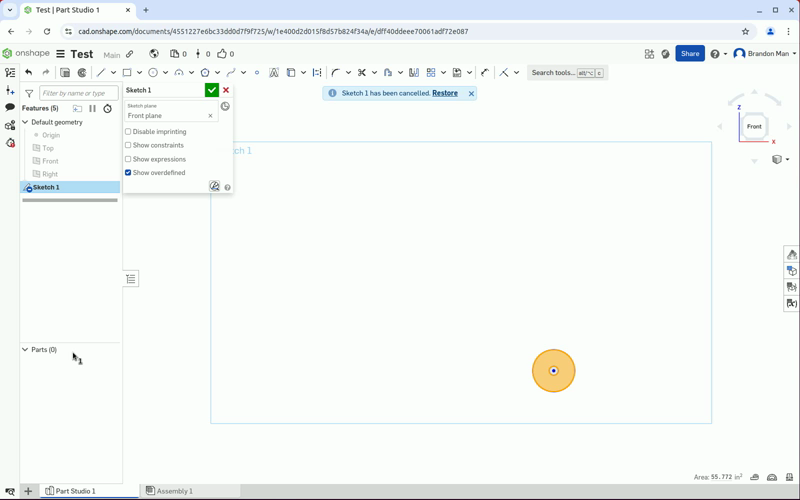
key(shift+y)
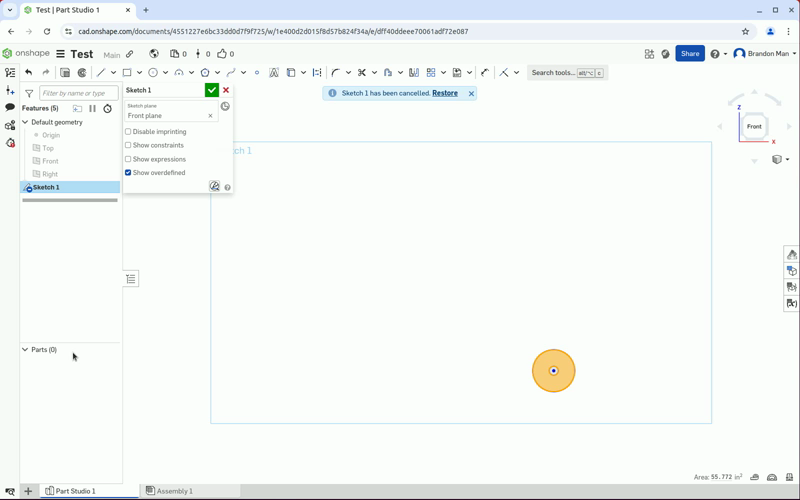
key(shift+e)
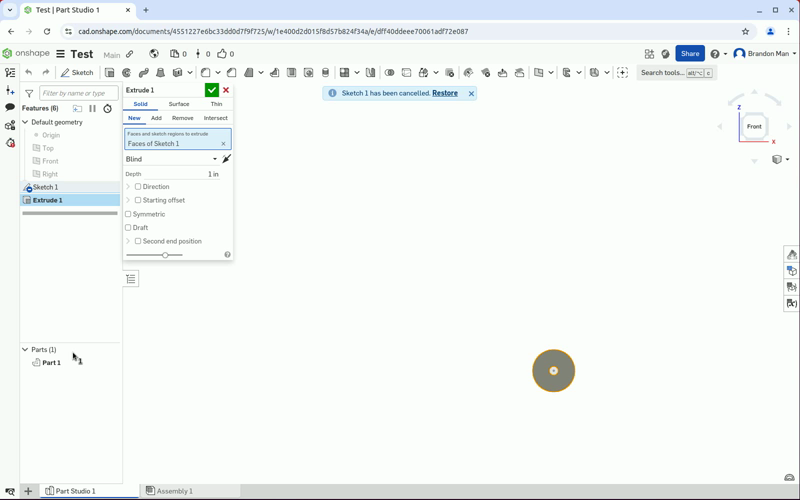
mouse_move(143, 106)
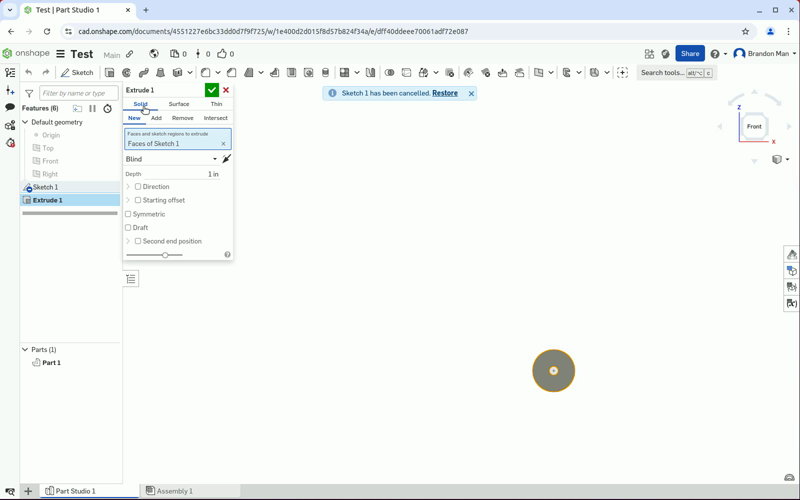
click(143, 106)
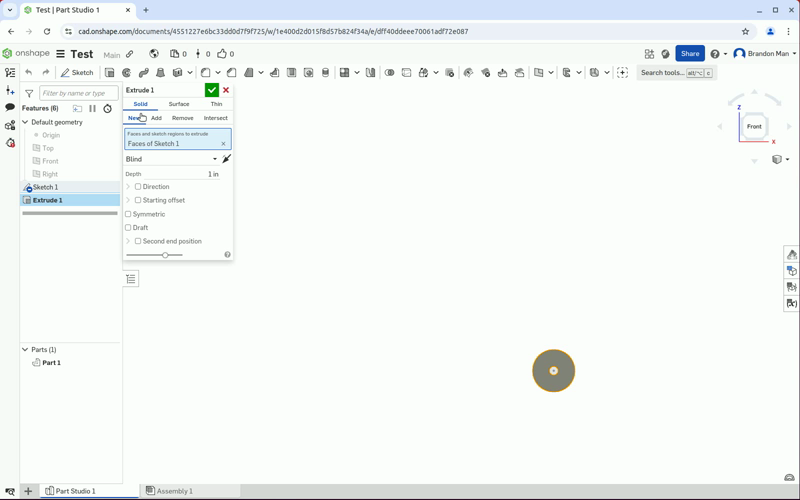
mouse_move(137, 120)
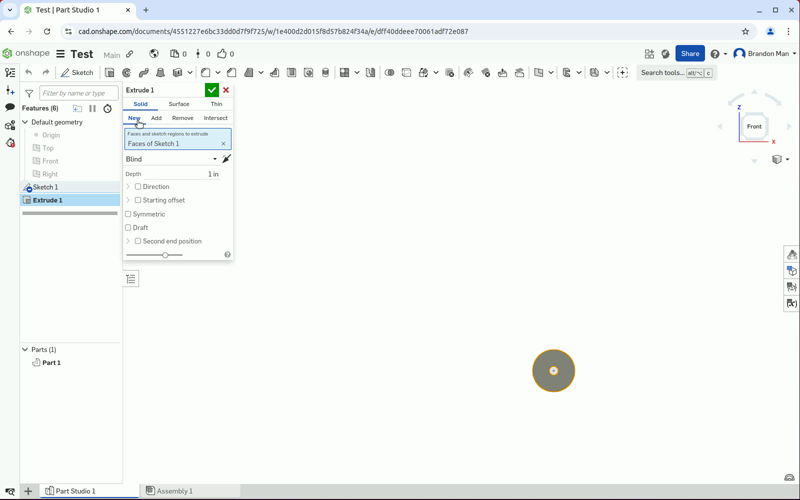
click(137, 120)
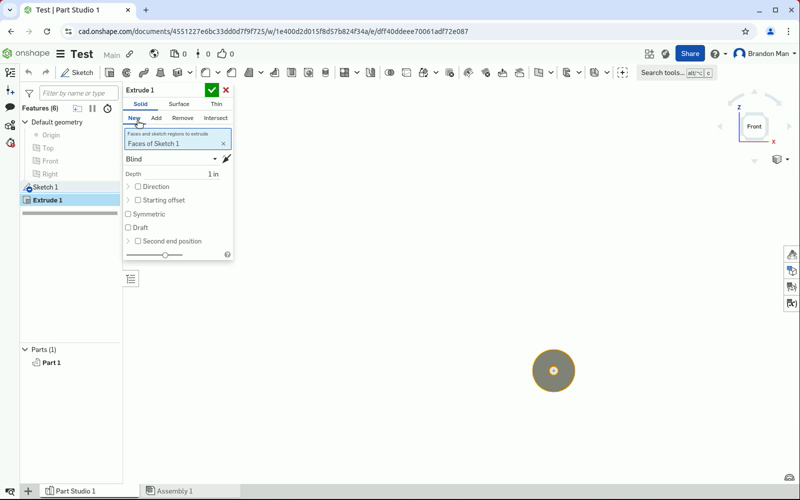
key(tab, 4)
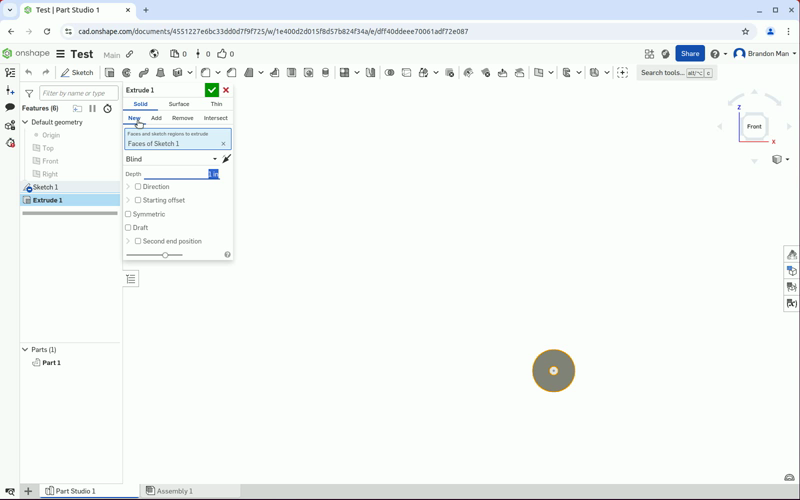
text(2.407)
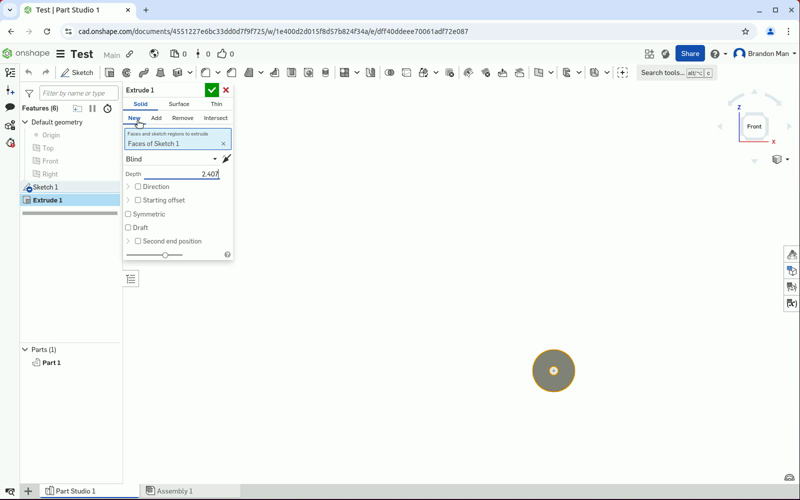
key(tab, 3)
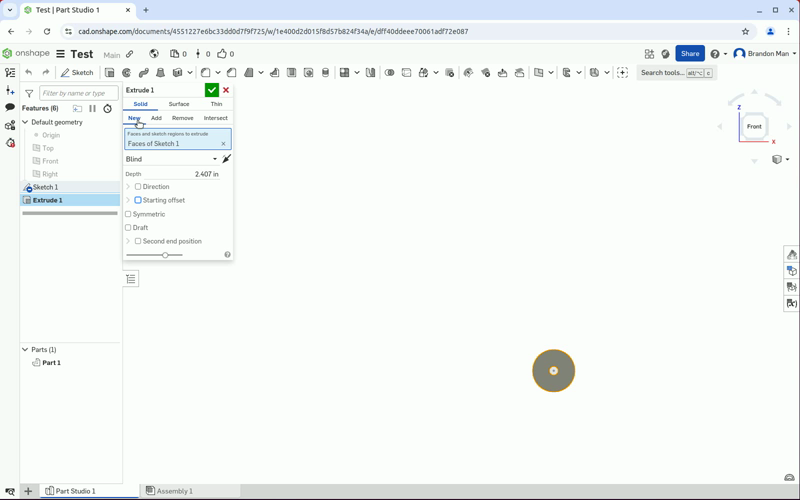
key(tab, 2)
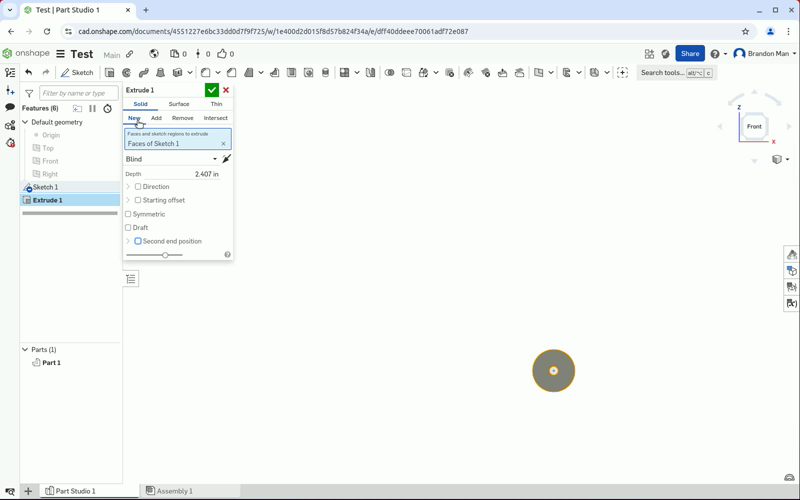
key(space)
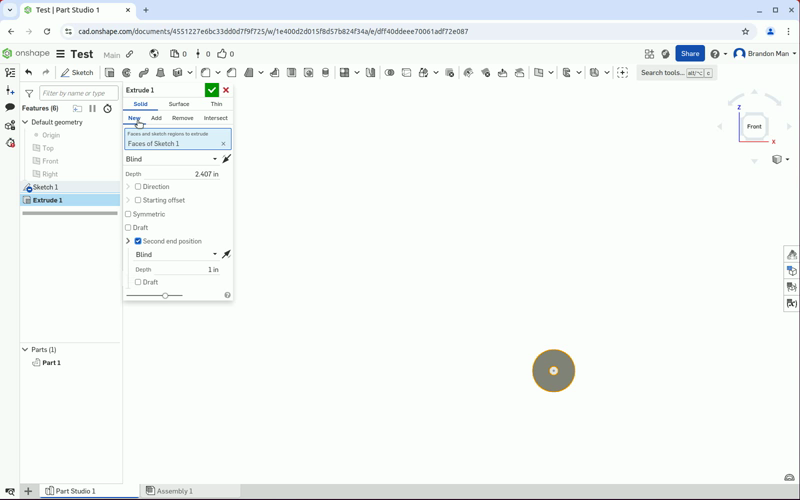
key(tab, 3)
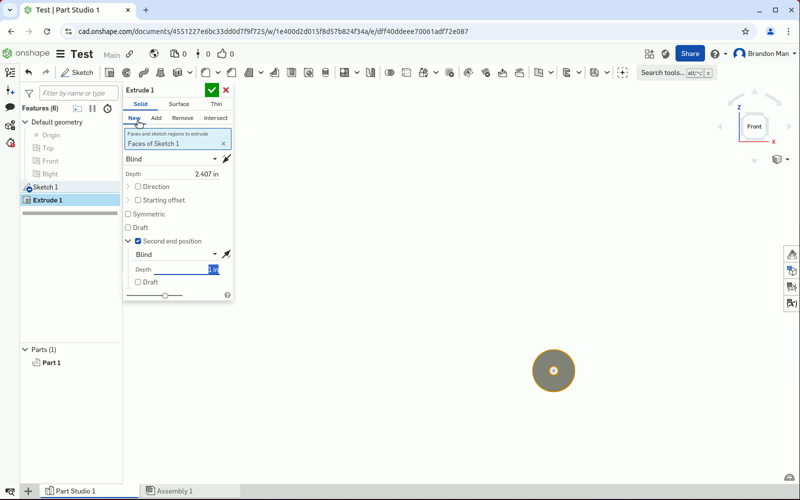
text(0.481)
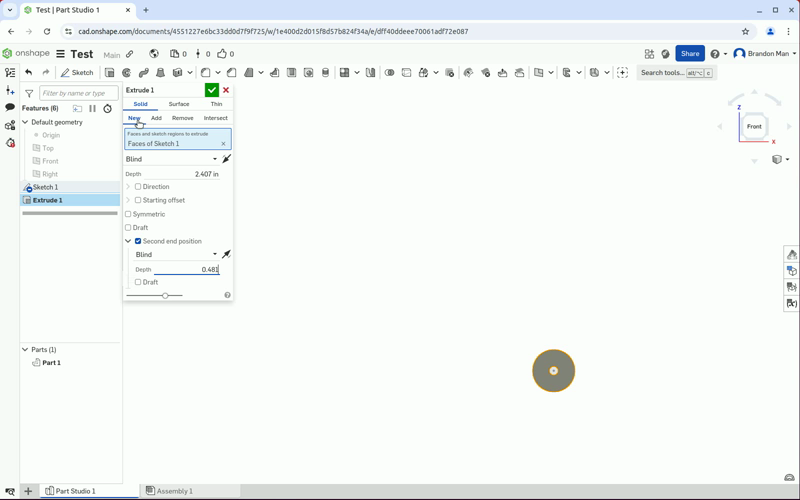
key(enter)
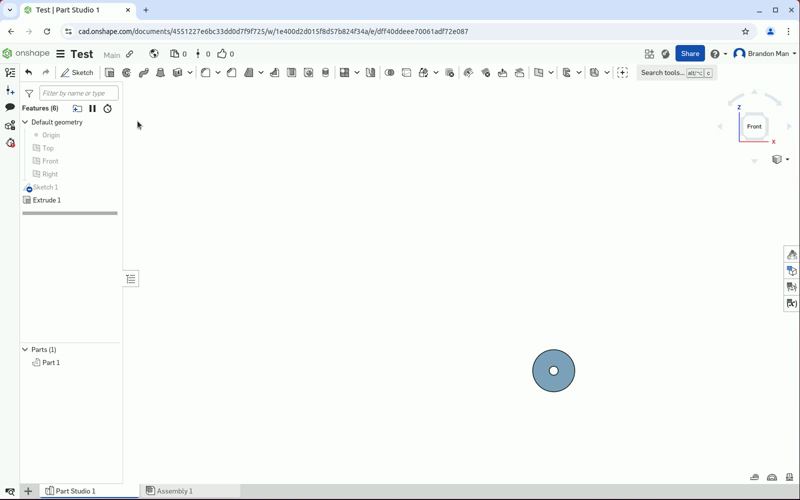
key(shift+h)
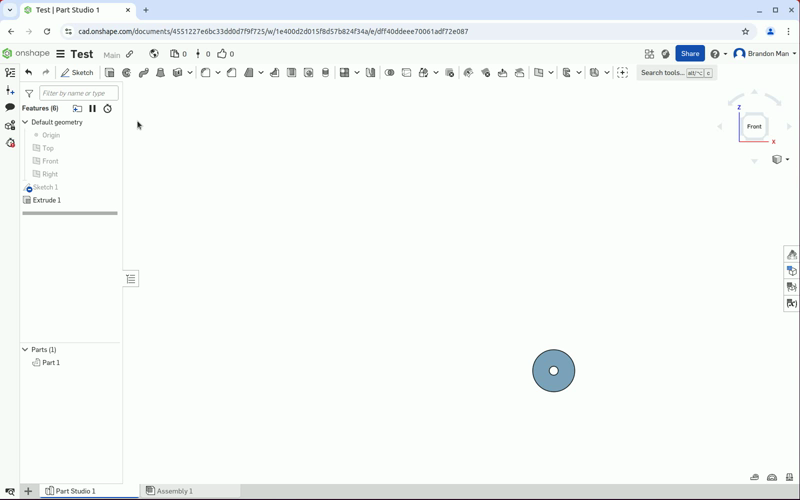
key(shift+h)
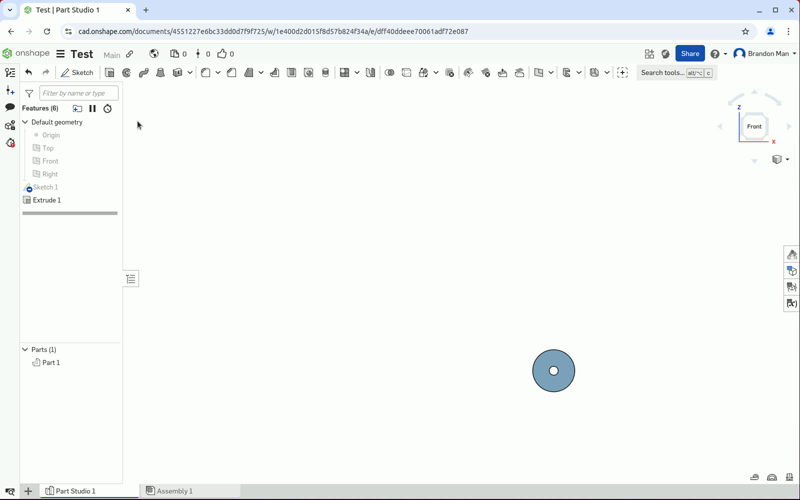
mouse_move(73, 189)
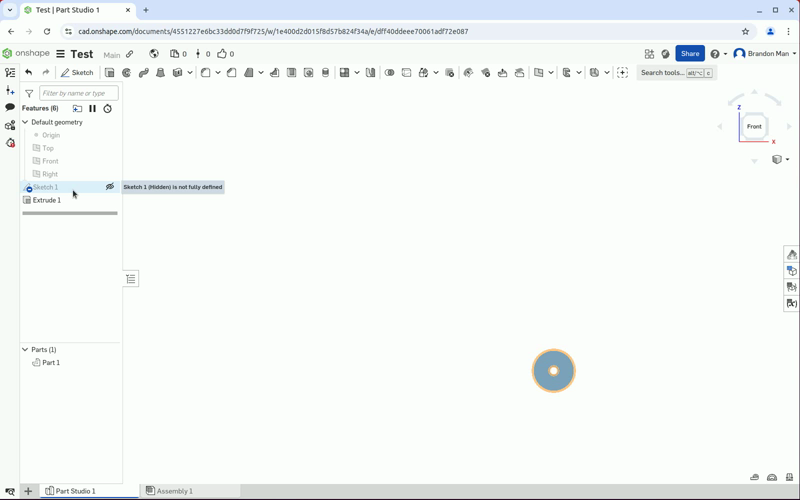
click(73, 189)
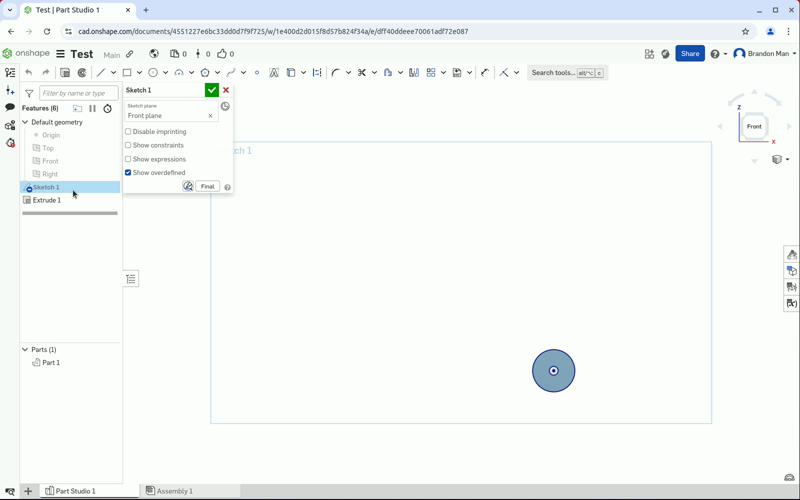
mouse_move(229, 92)
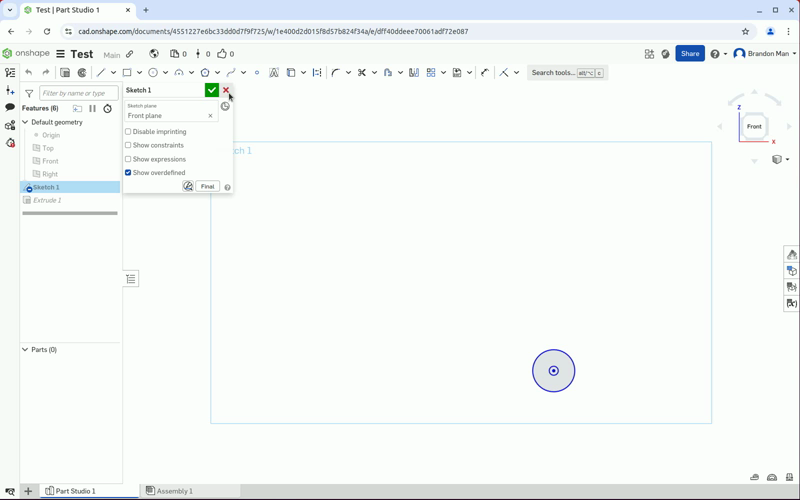
click(229, 92)
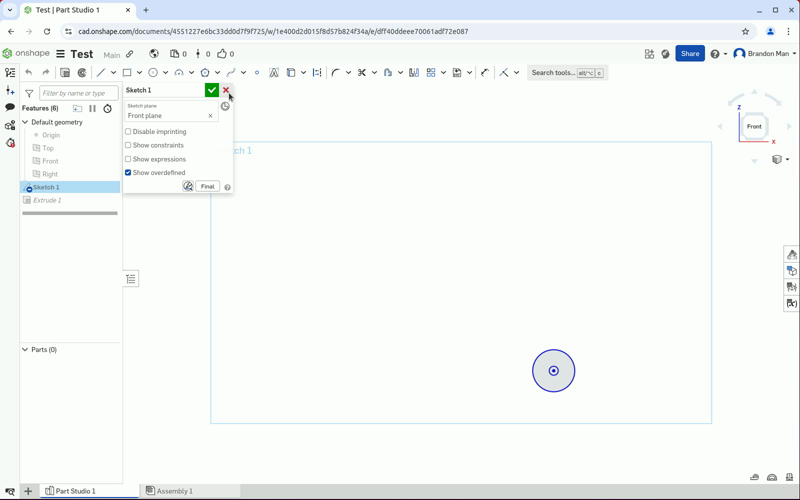
key(shift+s)
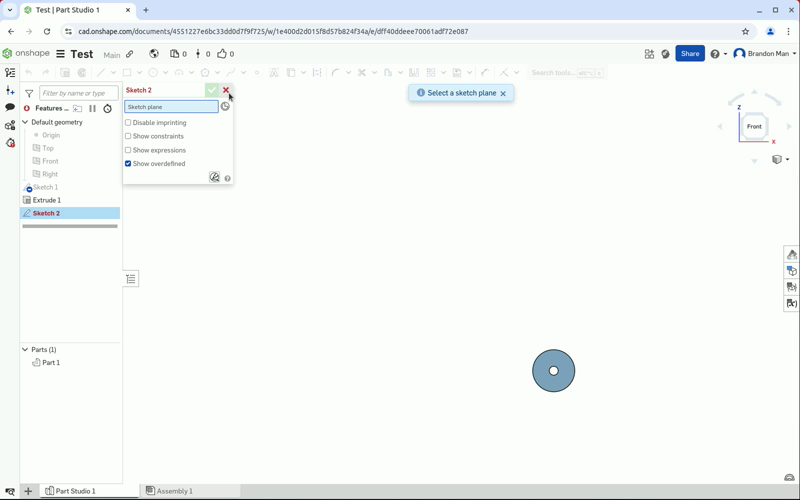
mouse_move(73, 163)
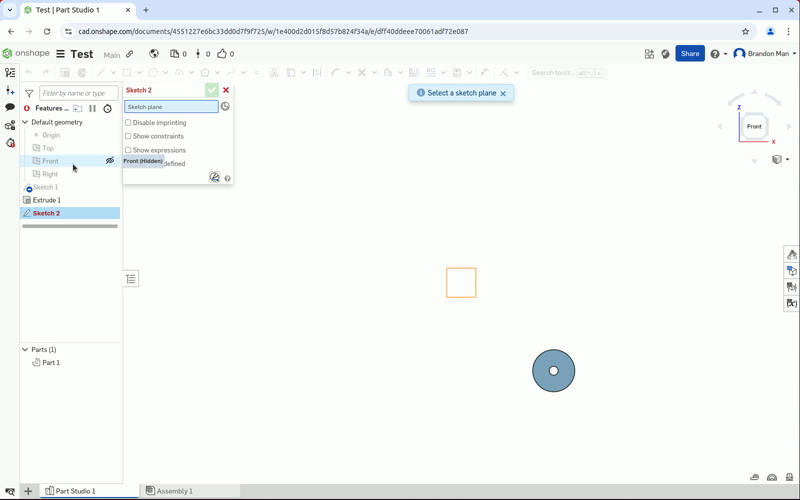
click(73, 163)
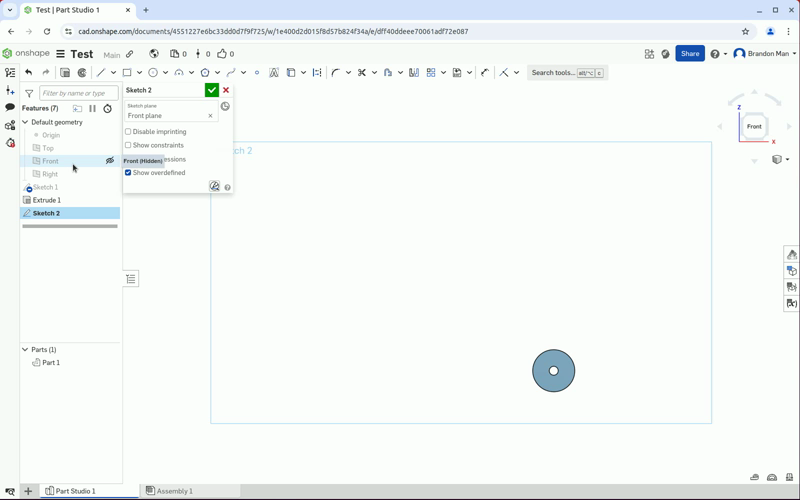
mouse_move(73, 352)
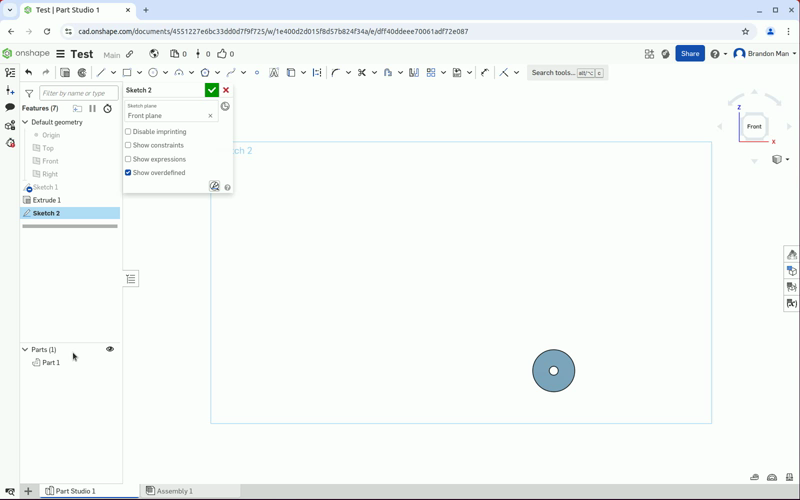
key(y)
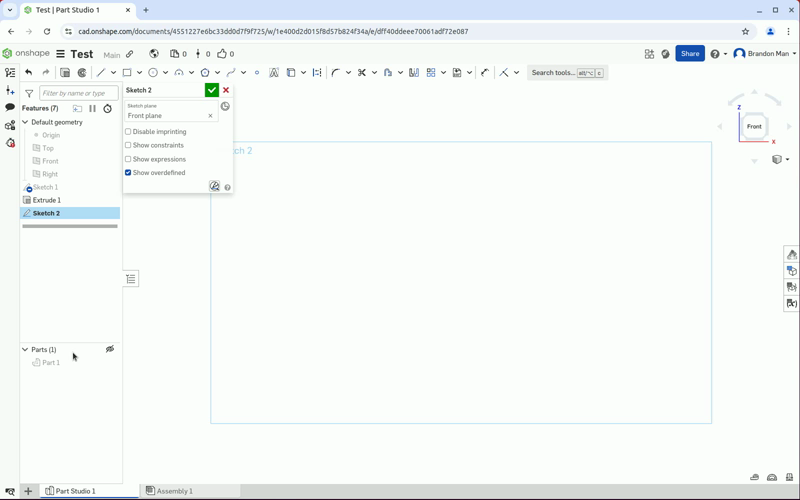
key(c)
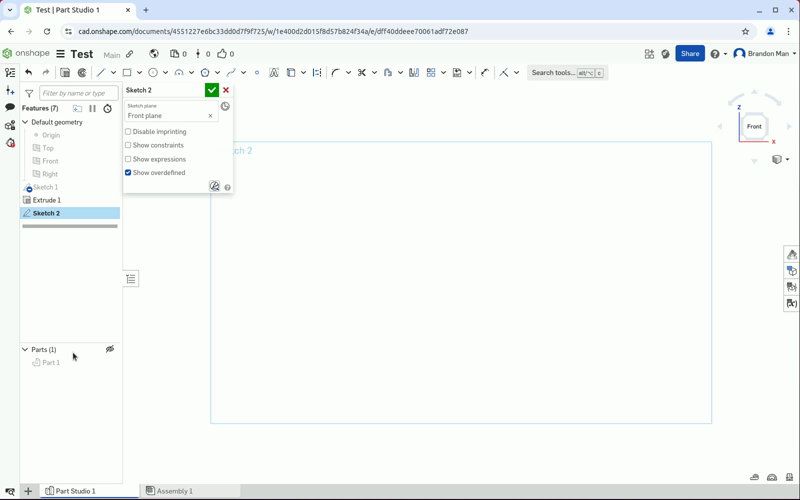
key_down(shift)
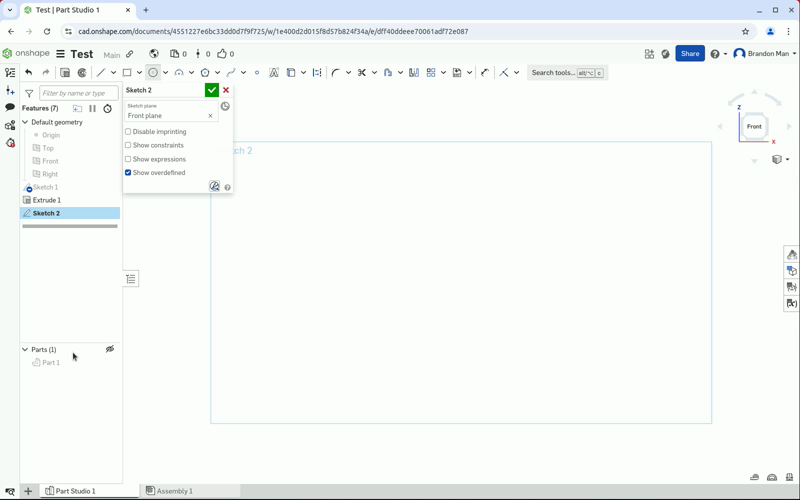
mouse_move(541, 222)
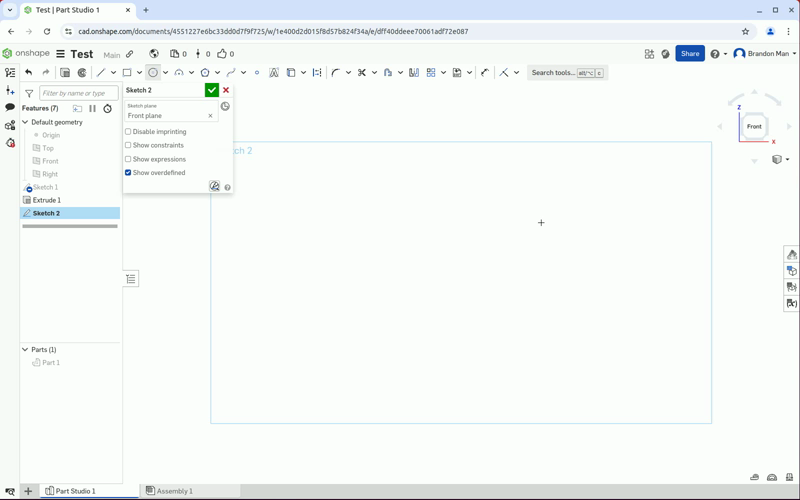
click(541, 222)
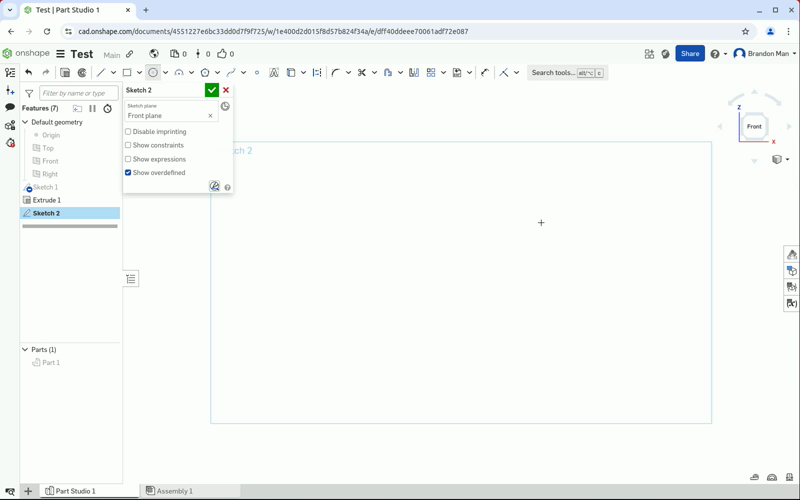
key_up(shift)
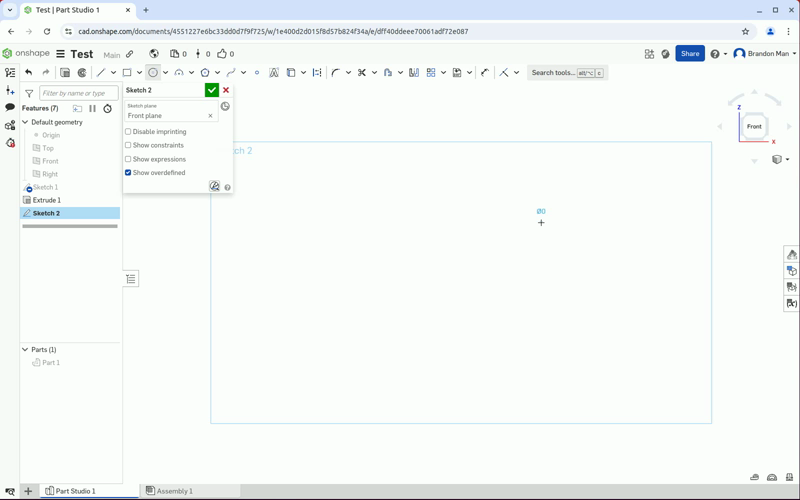
mouse_move(546, 222)
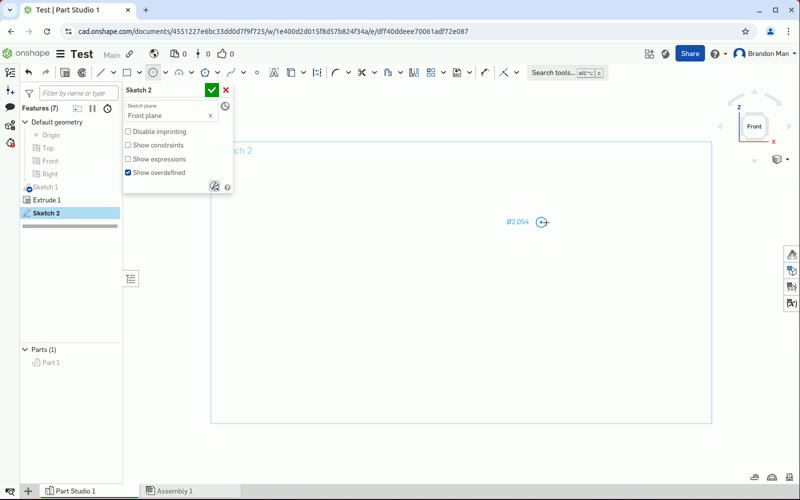
click(546, 222)
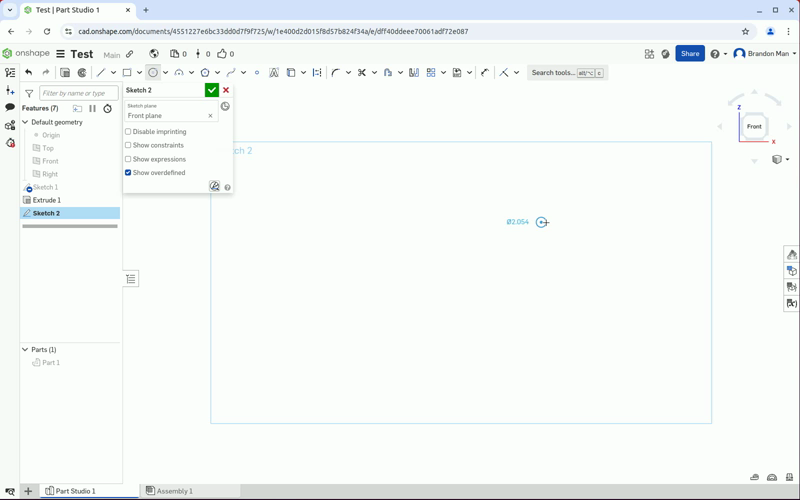
key(esc)
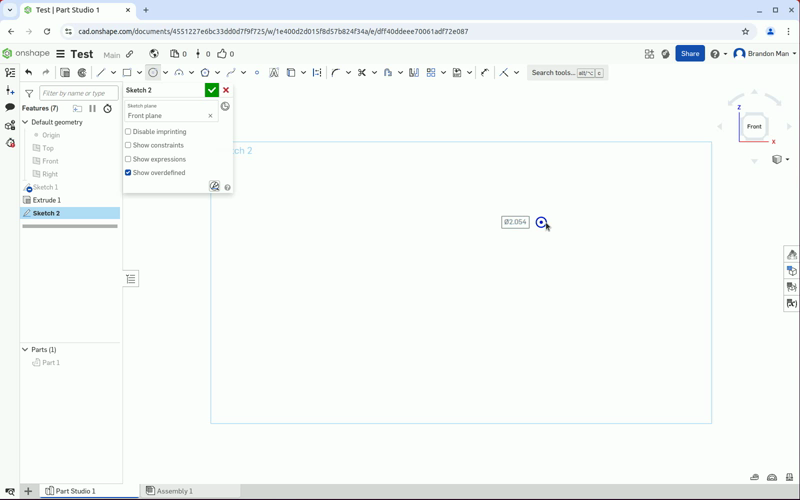
mouse_move(538, 225)
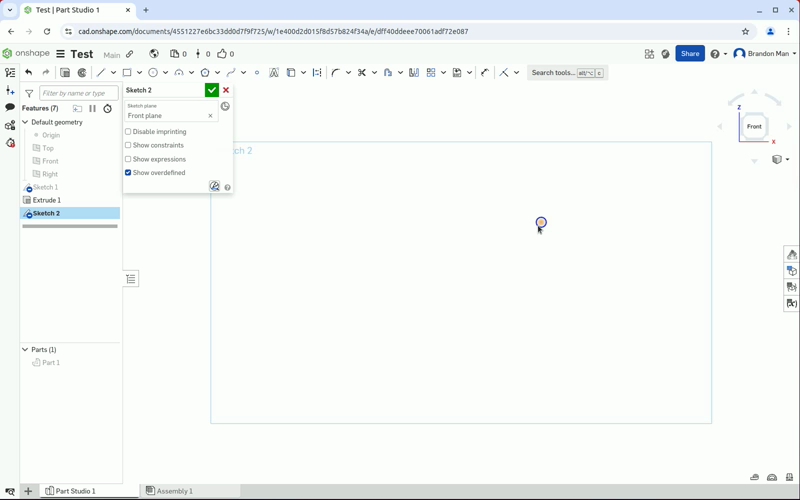
scroll(6)
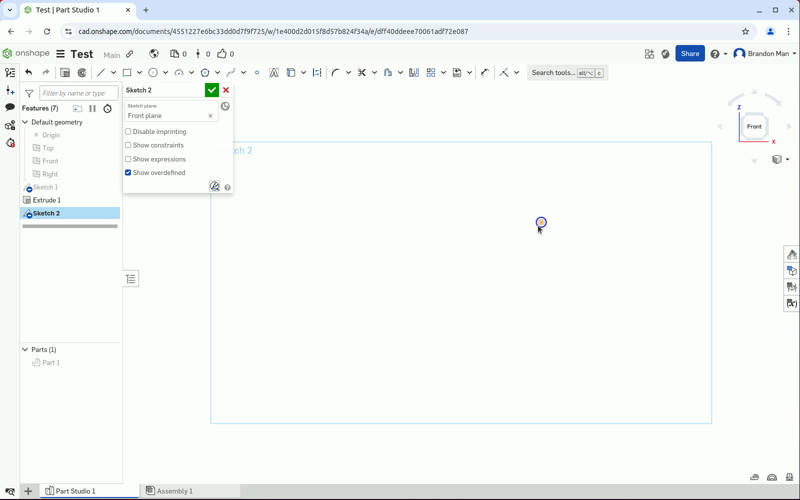
scroll(6)
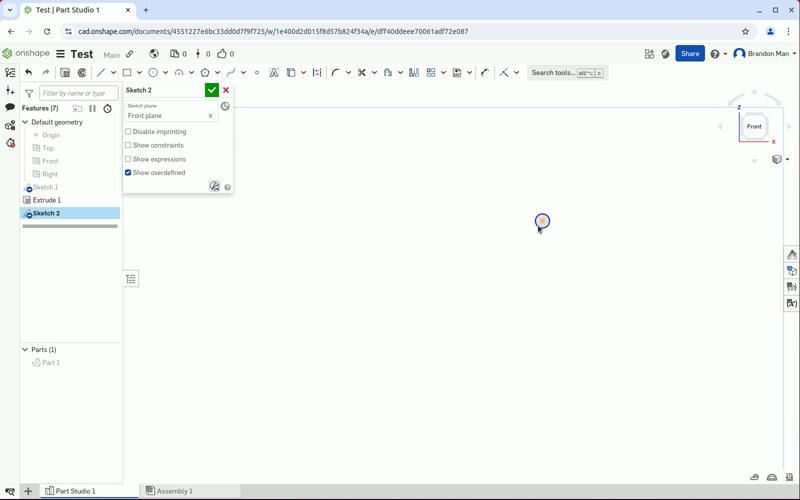
scroll(6)
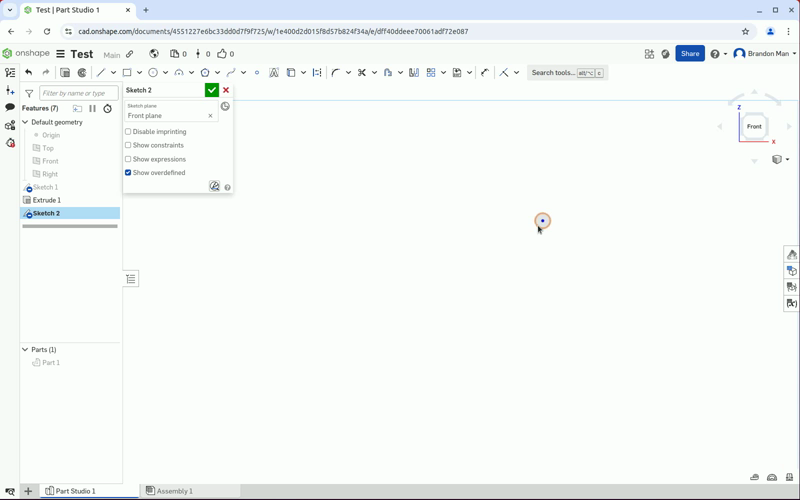
scroll(6)
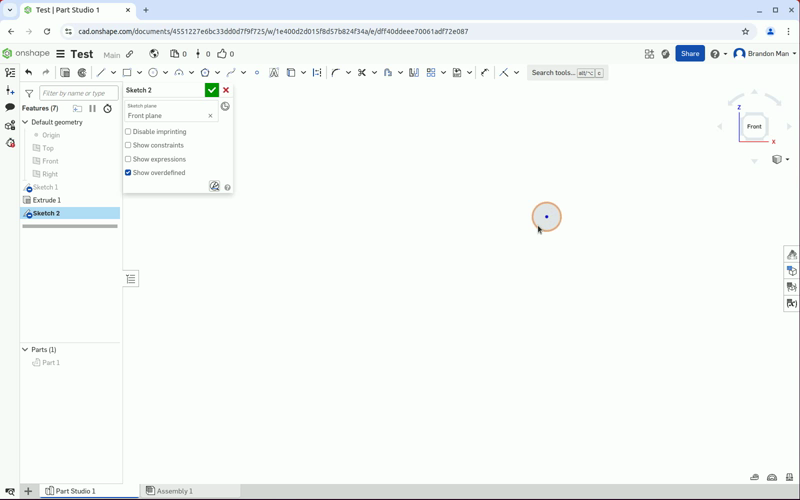
scroll(6)
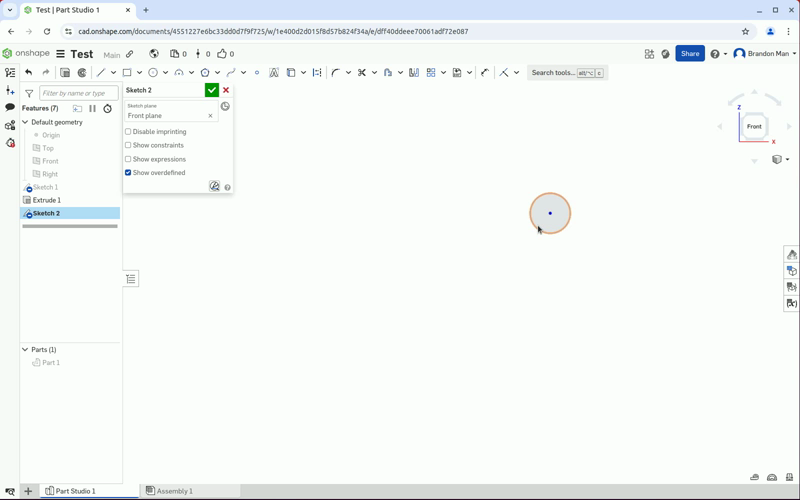
scroll(6)
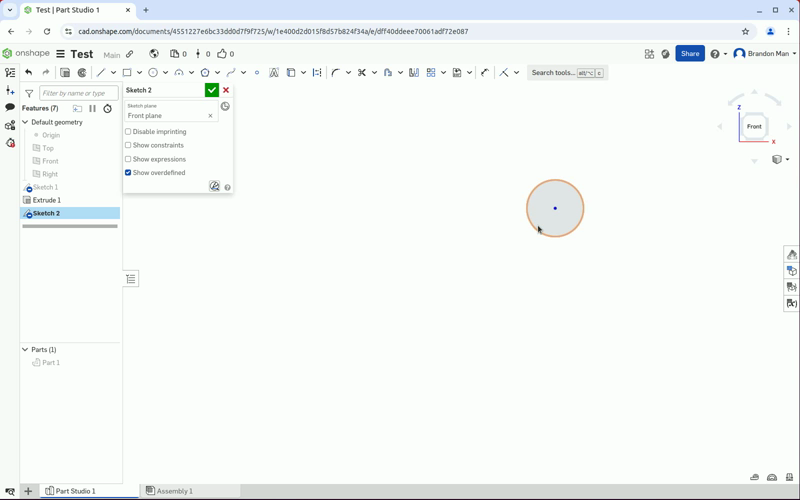
scroll(6)
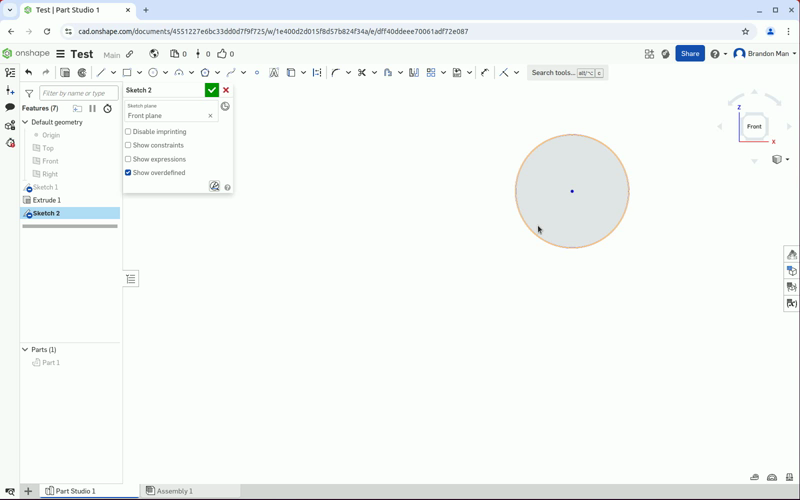
click(538, 225)
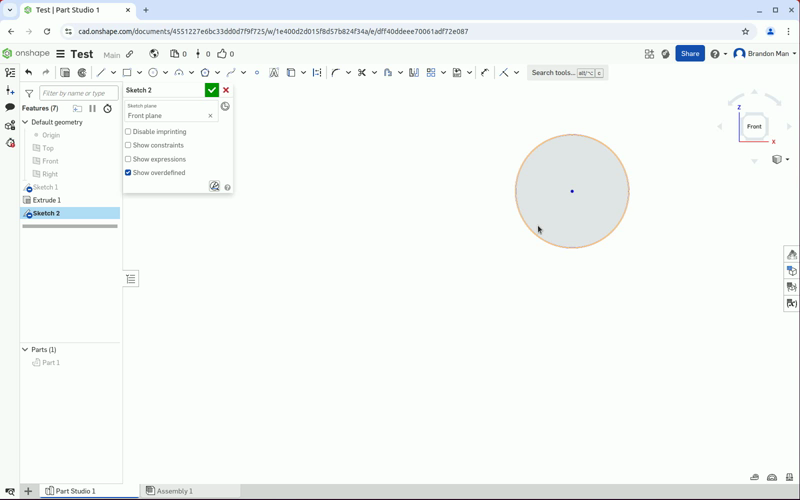
scroll(-6)
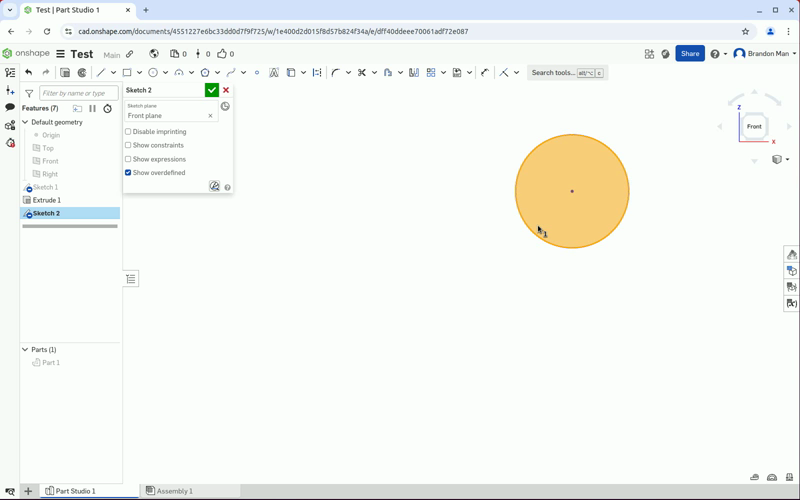
scroll(-6)
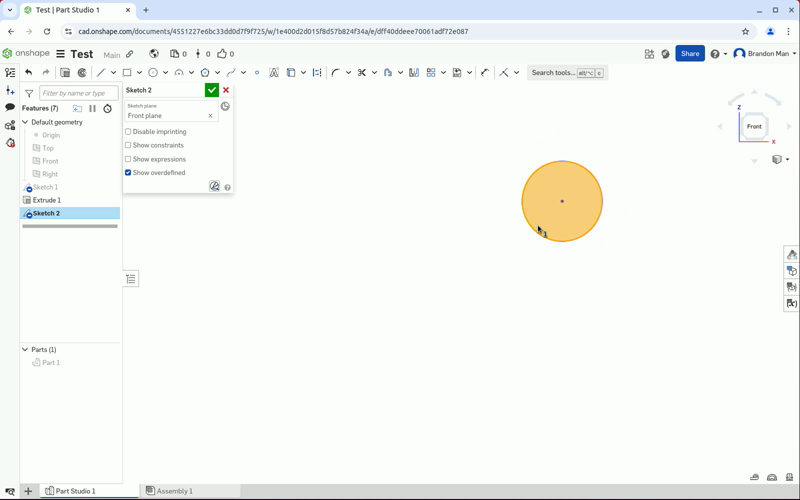
scroll(-6)
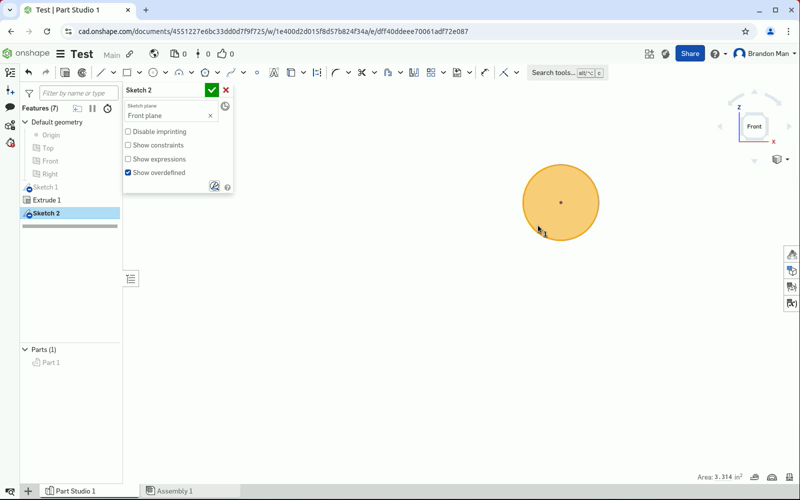
scroll(-6)
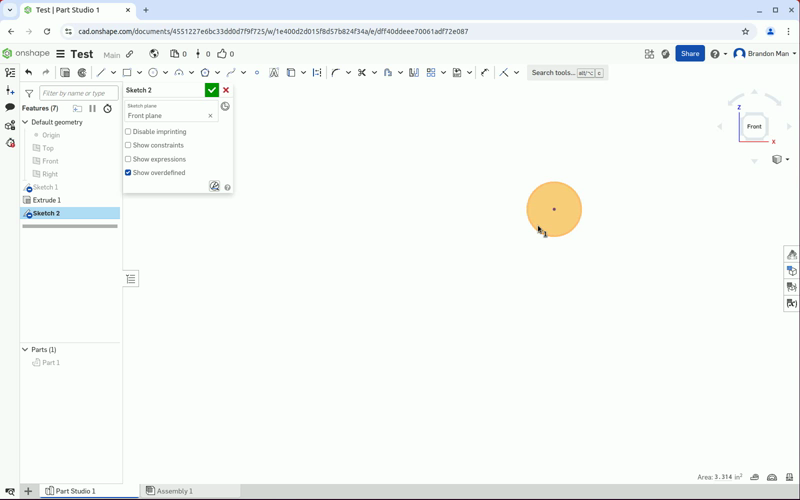
scroll(-6)
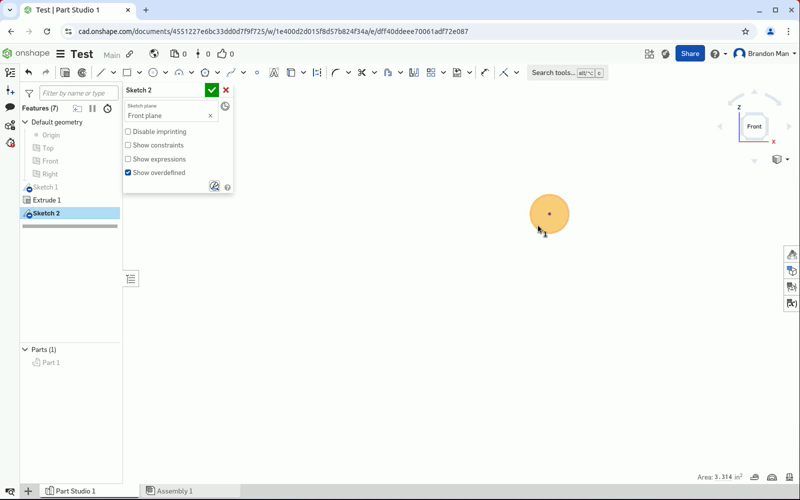
scroll(-6)
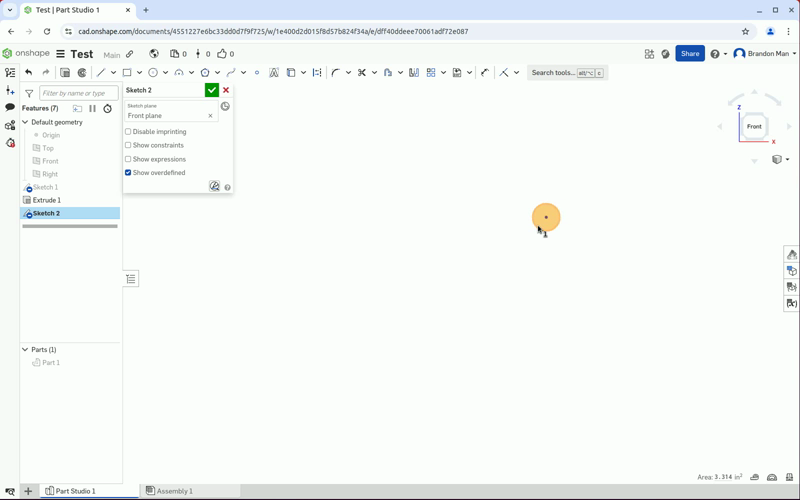
scroll(-6)
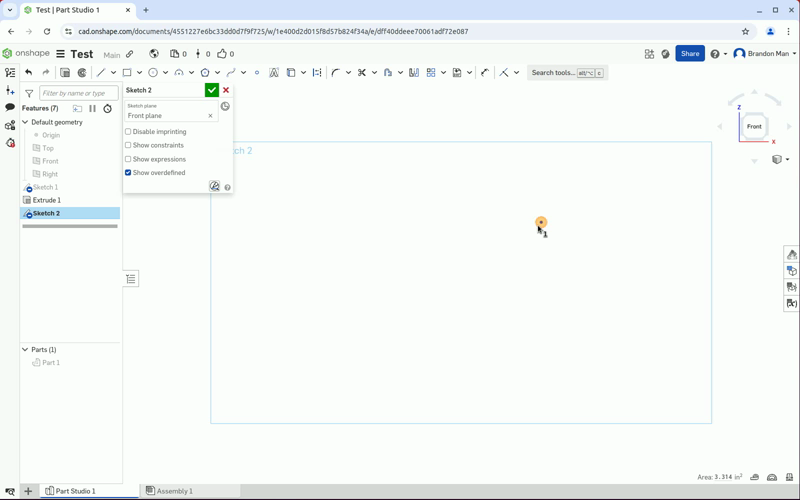
mouse_move(73, 352)
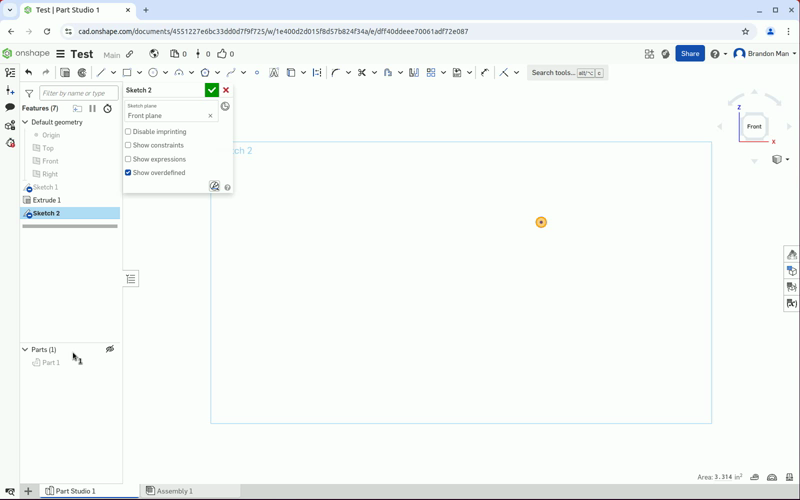
key(shift+y)
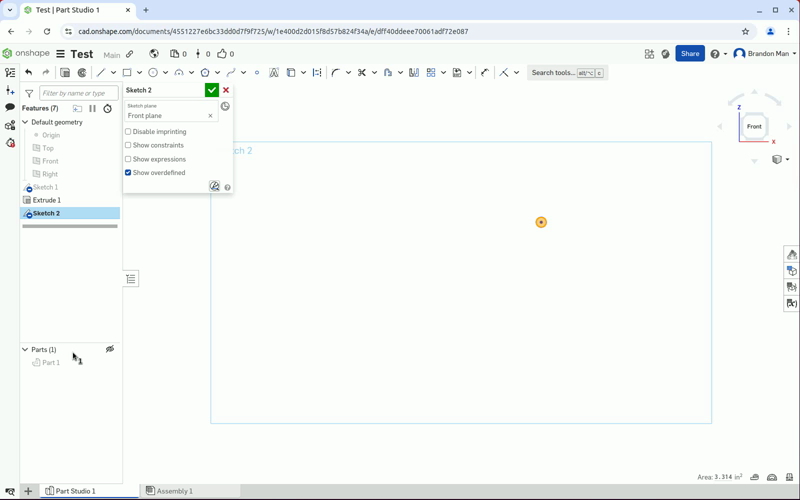
key(shift+e)
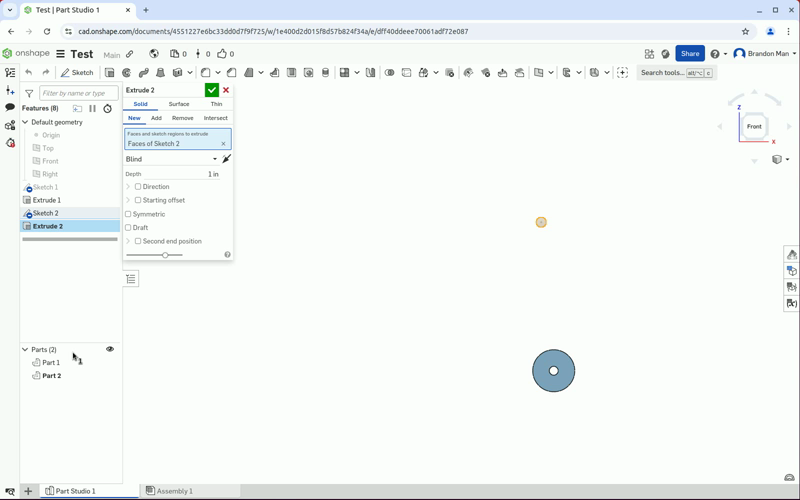
mouse_move(143, 106)
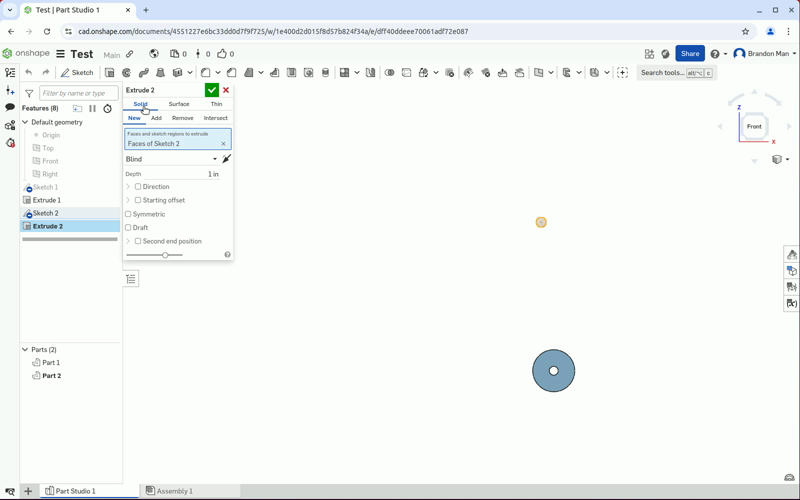
click(143, 106)
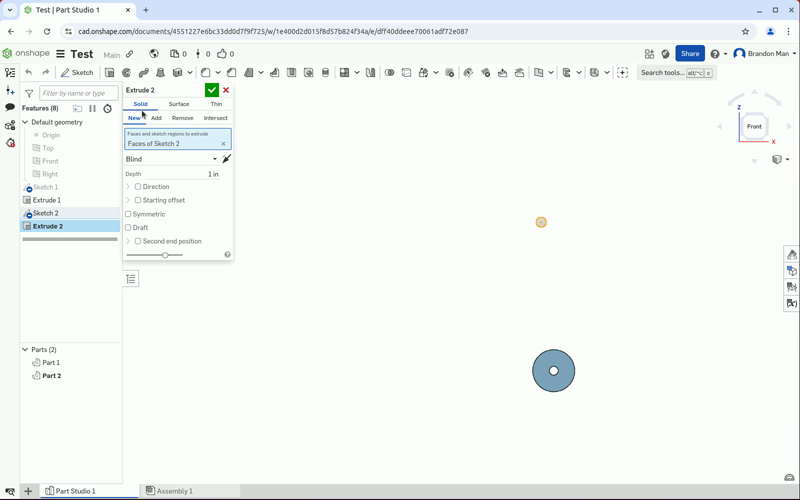
mouse_move(137, 120)
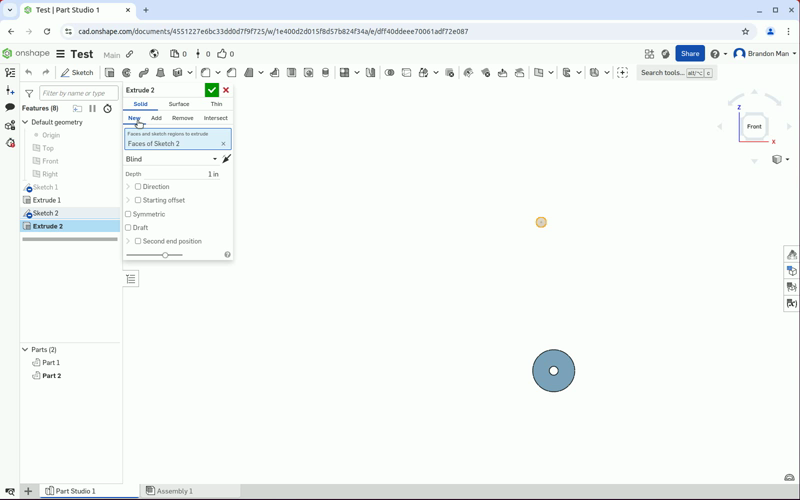
click(137, 120)
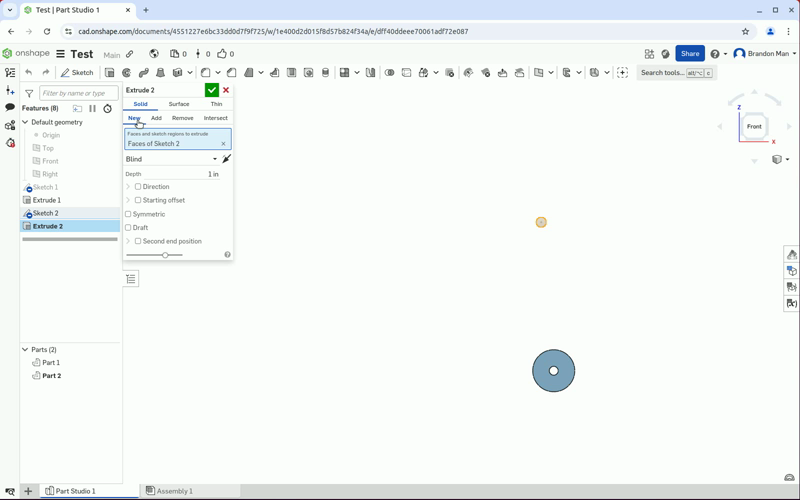
key(tab, 4)
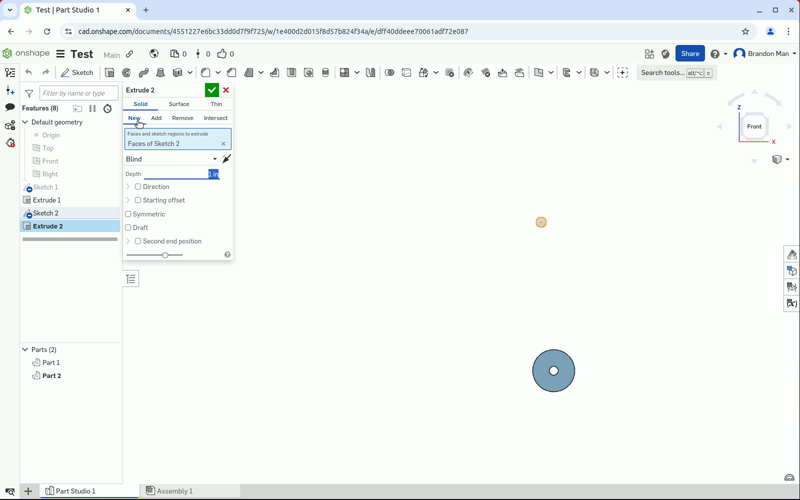
text(9.869)
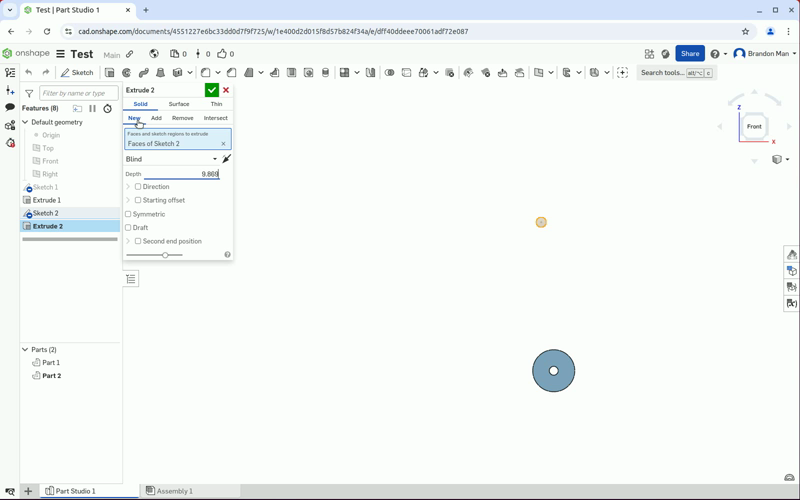
key(enter)
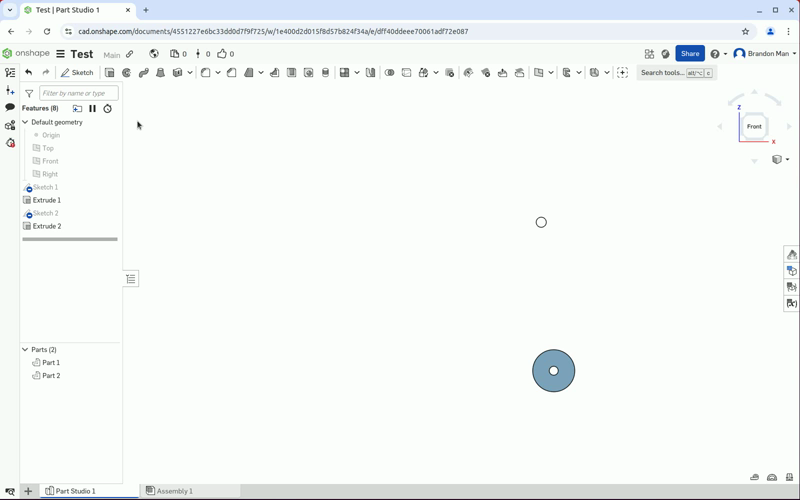
key(shift+h)
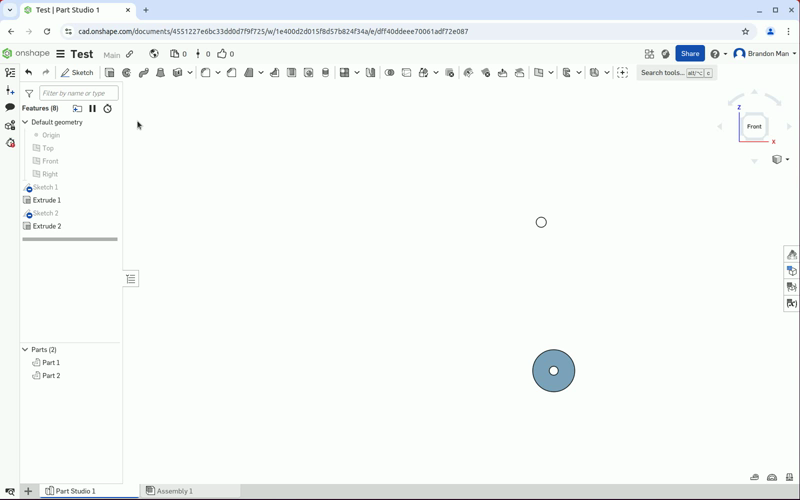
key(shift+h)
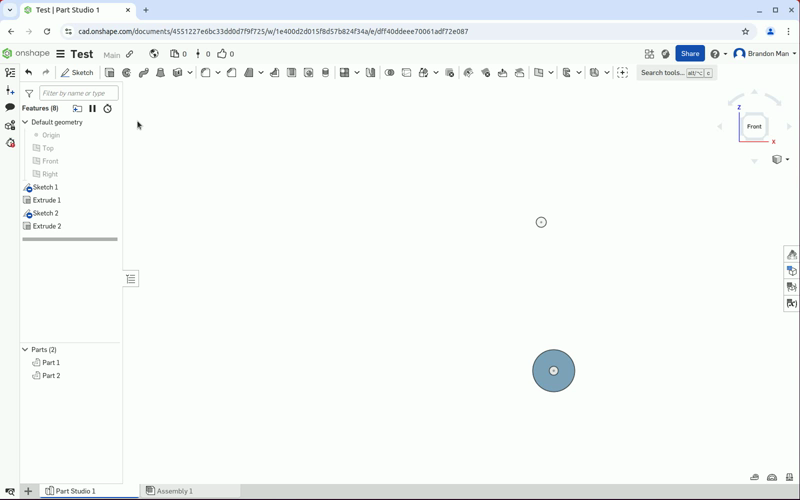
key(shift+7)
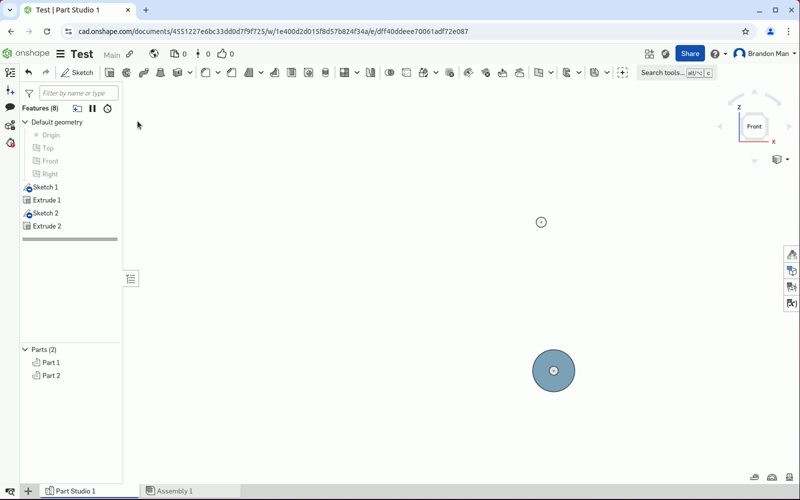
key(left, 2)
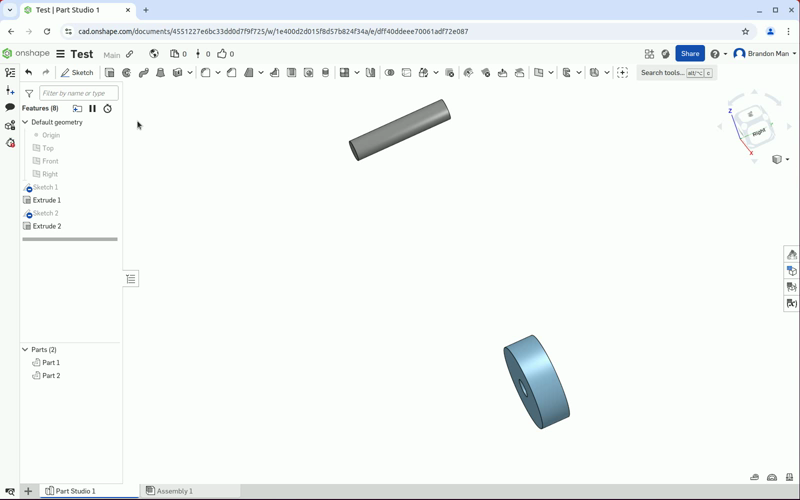
key(down, 2)
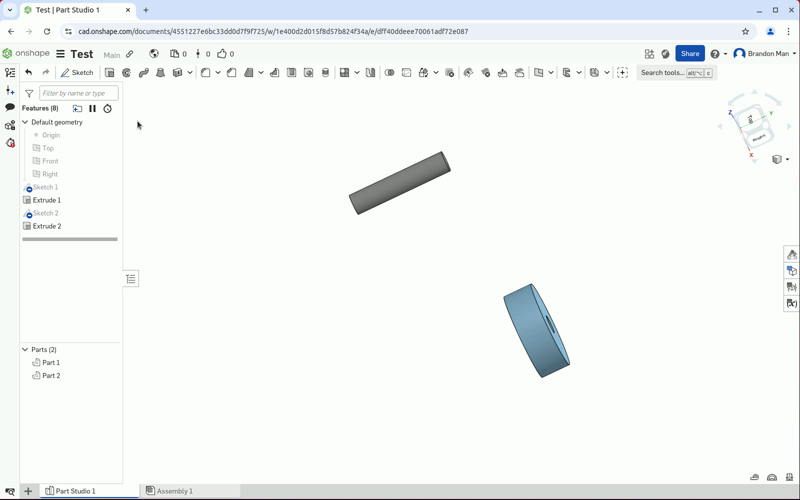
key(up, 2)
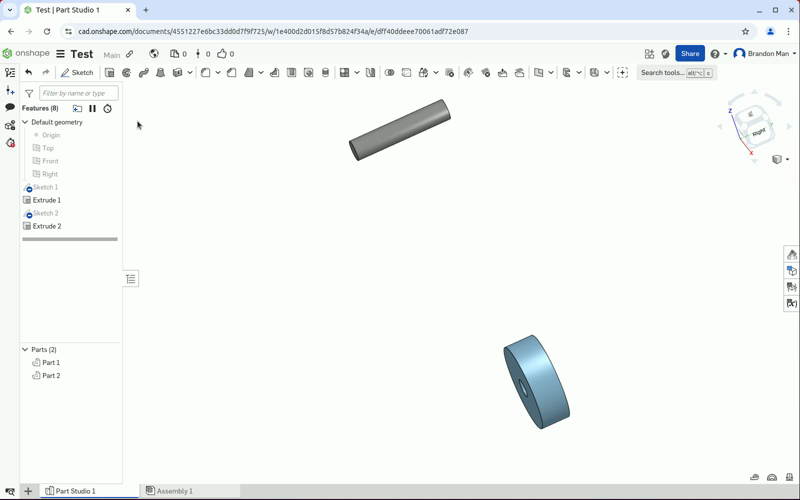
key(right, 2)
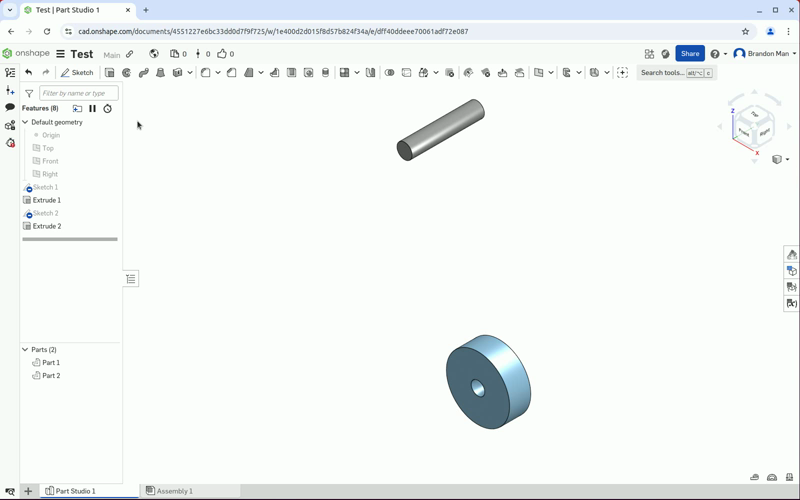
mouse_move(73, 189)
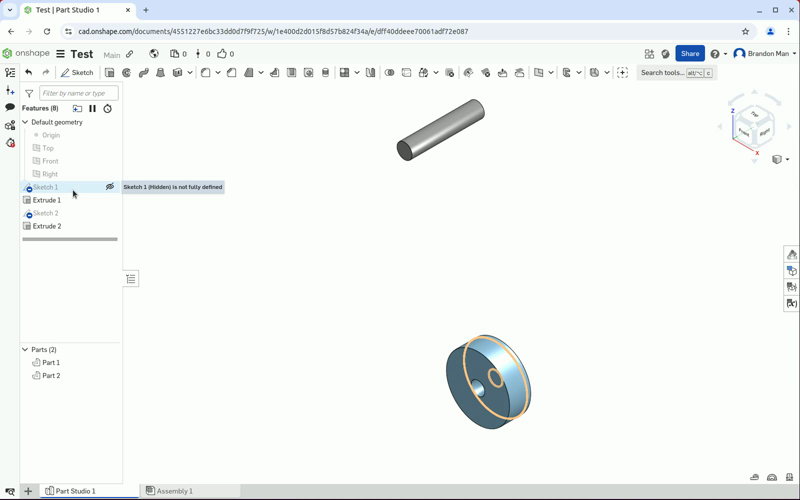
click(73, 189)